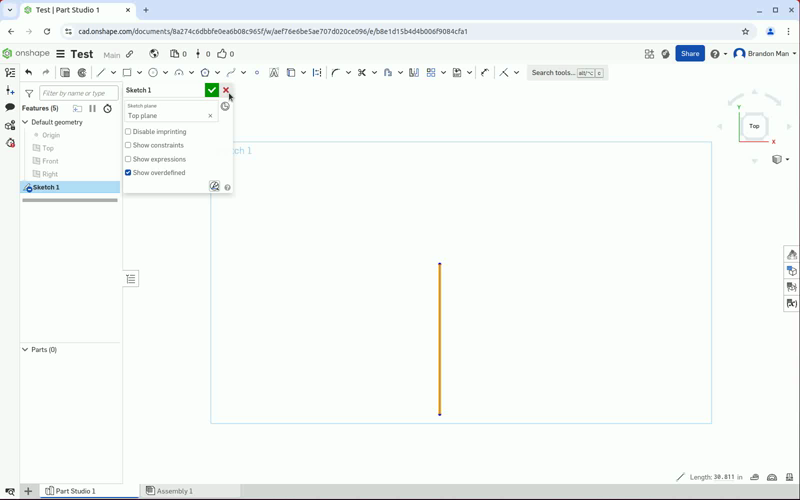
key(shift+h)
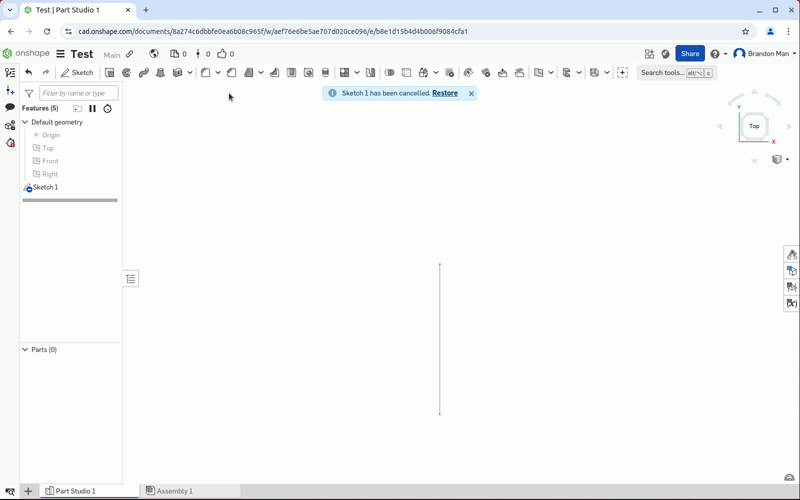
key(shift+s)
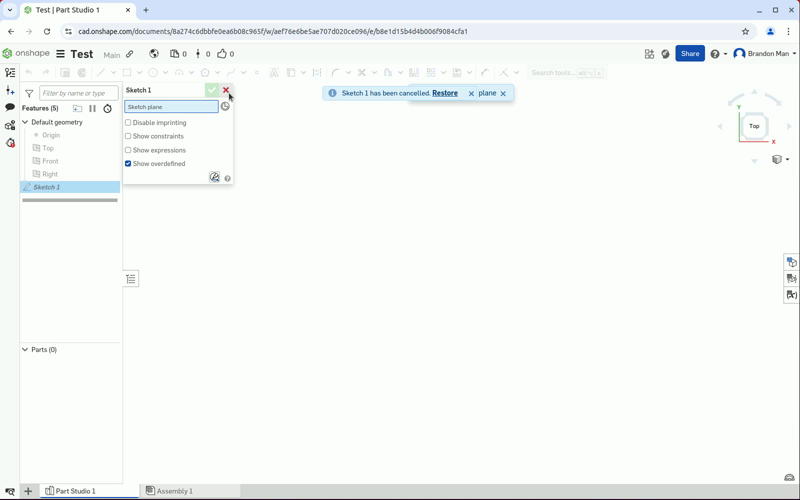
mouse_move(73, 150)
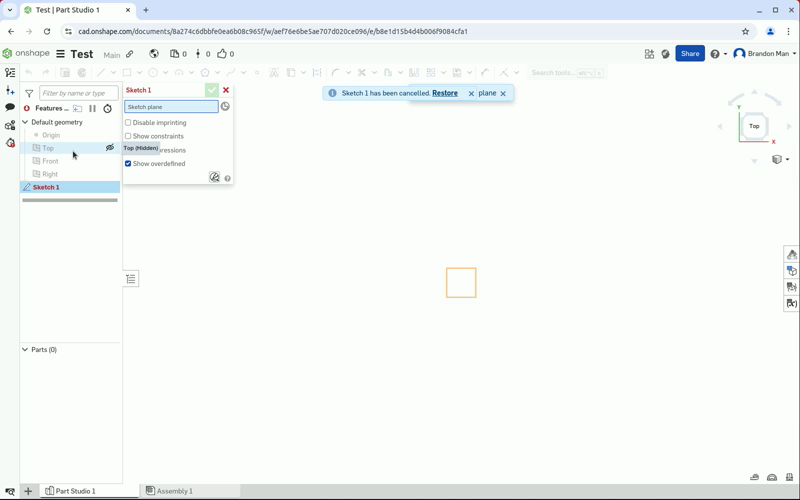
click(73, 150)
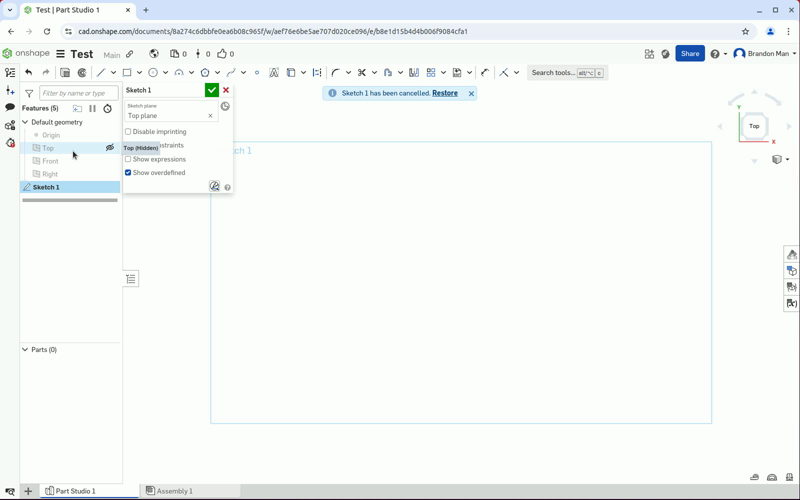
mouse_move(73, 352)
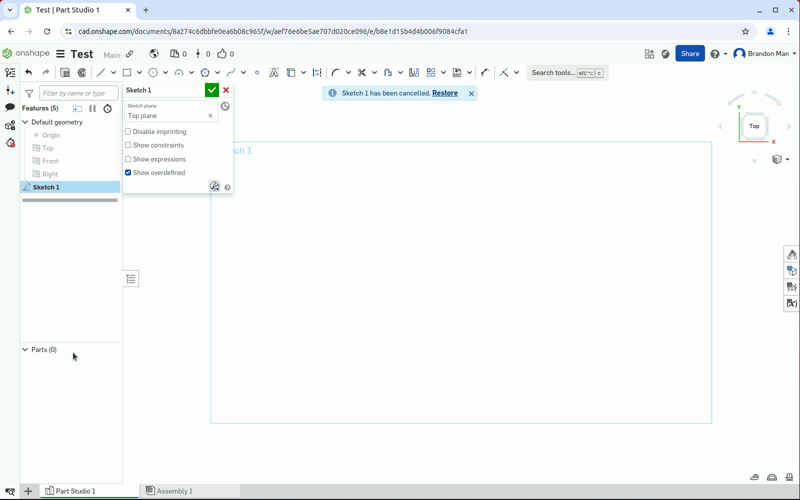
key(y)
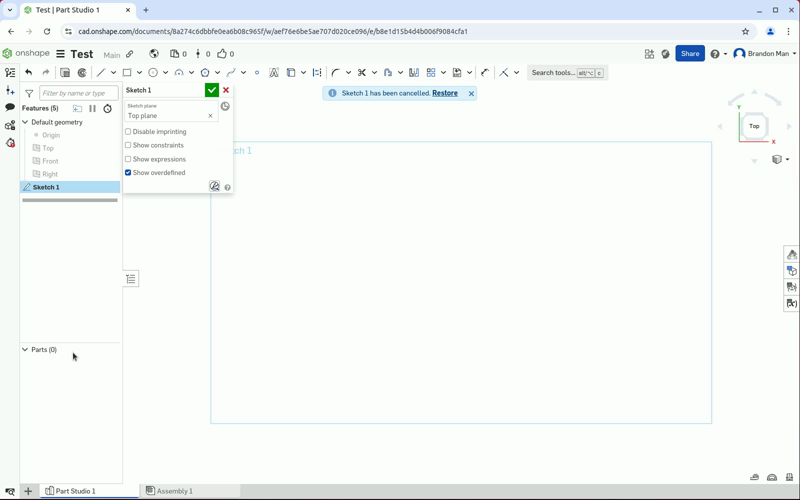
key(c)
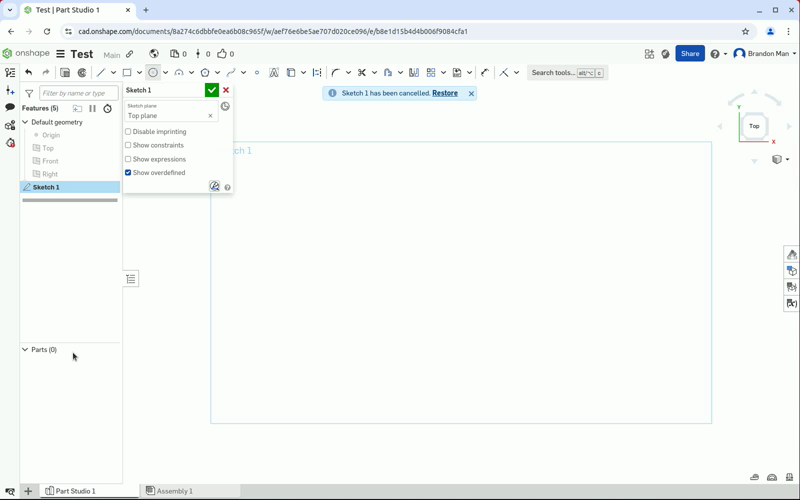
key_down(shift)
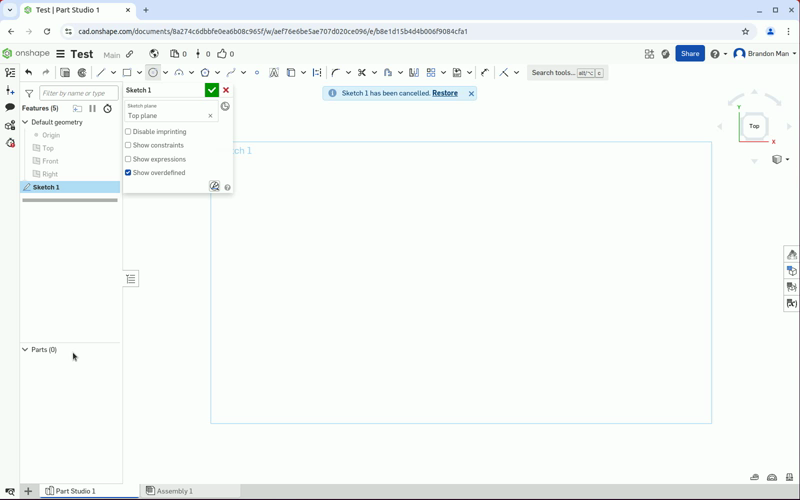
mouse_move(461, 282)
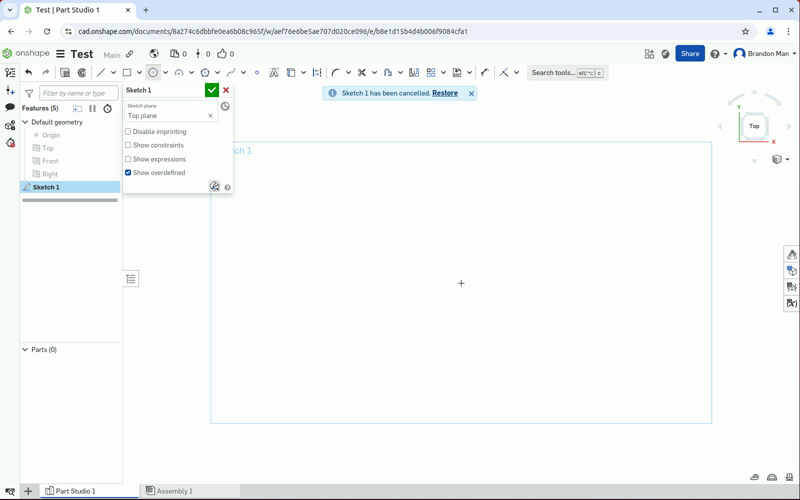
click(461, 282)
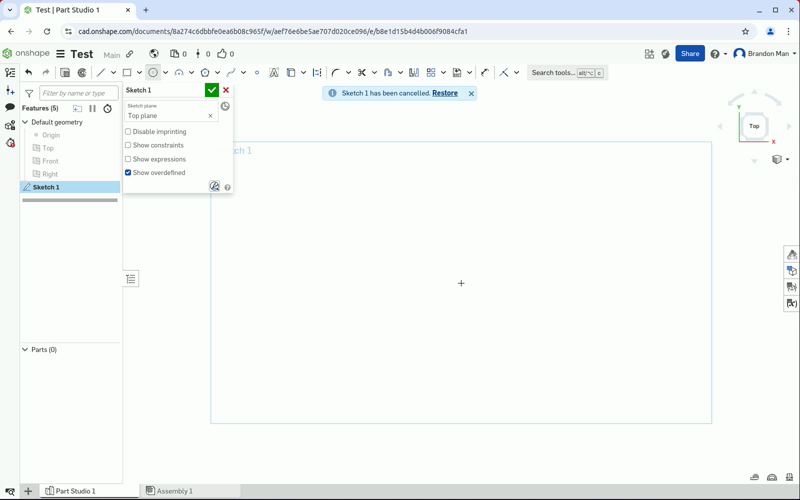
key_up(shift)
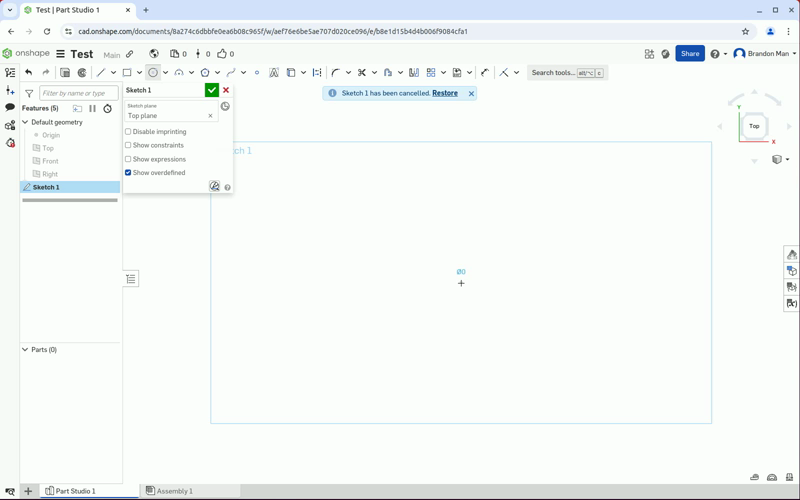
mouse_move(500, 282)
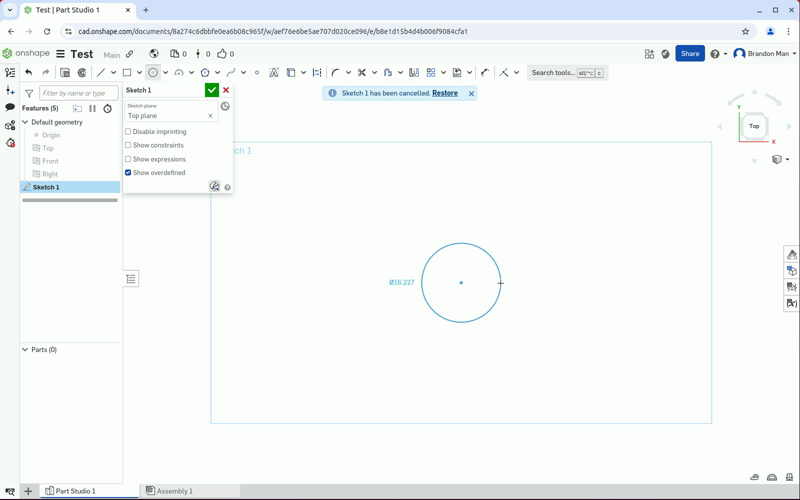
click(500, 282)
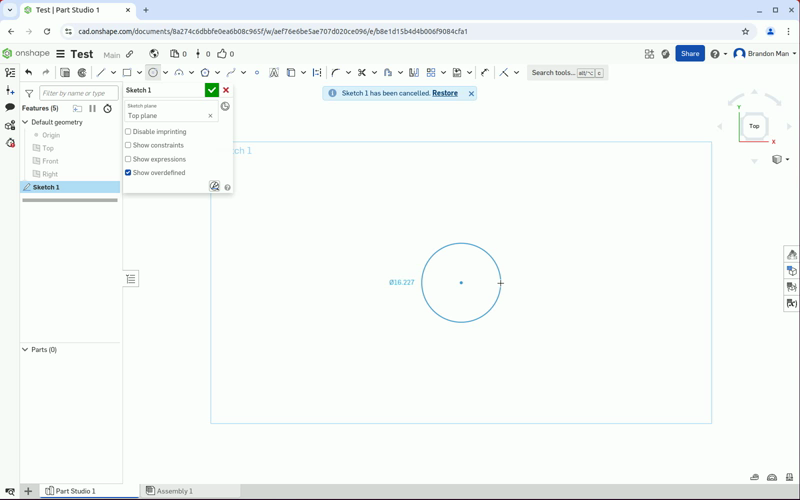
key(esc)
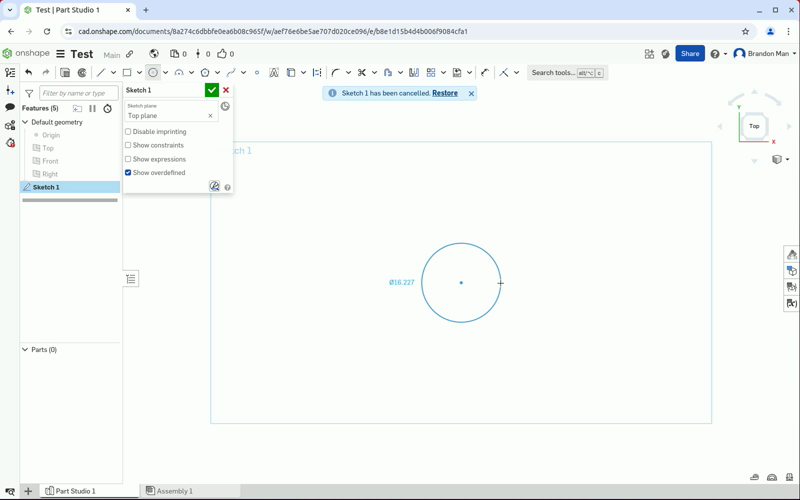
mouse_move(456, 249)
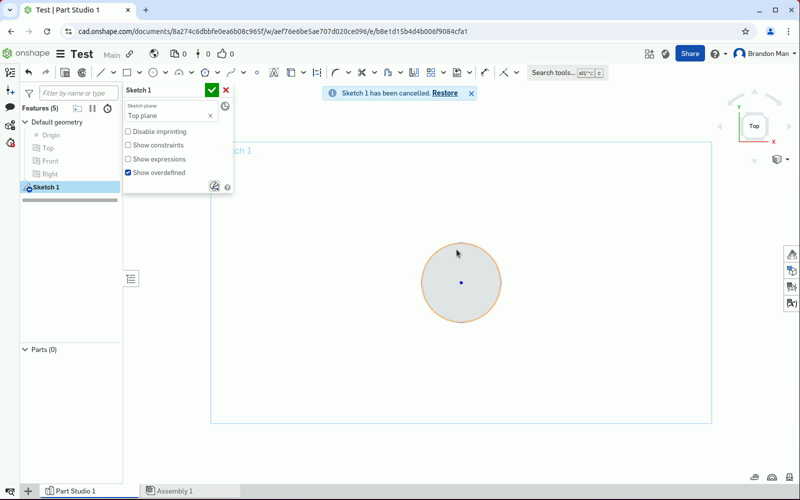
click(456, 249)
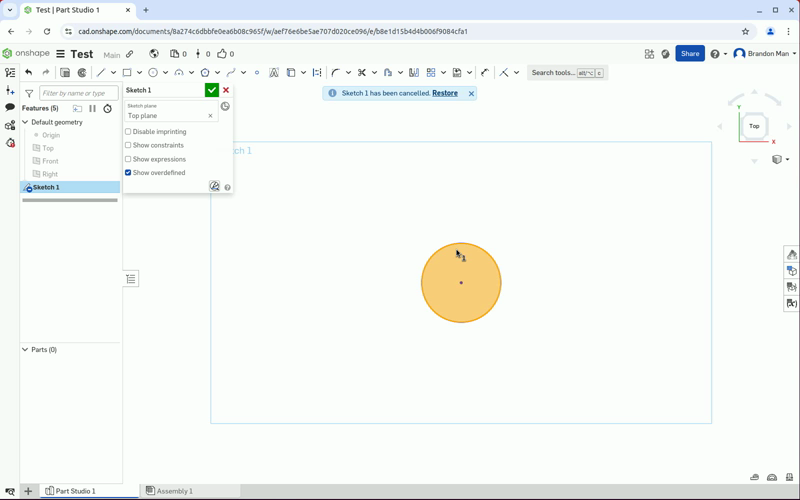
mouse_move(73, 352)
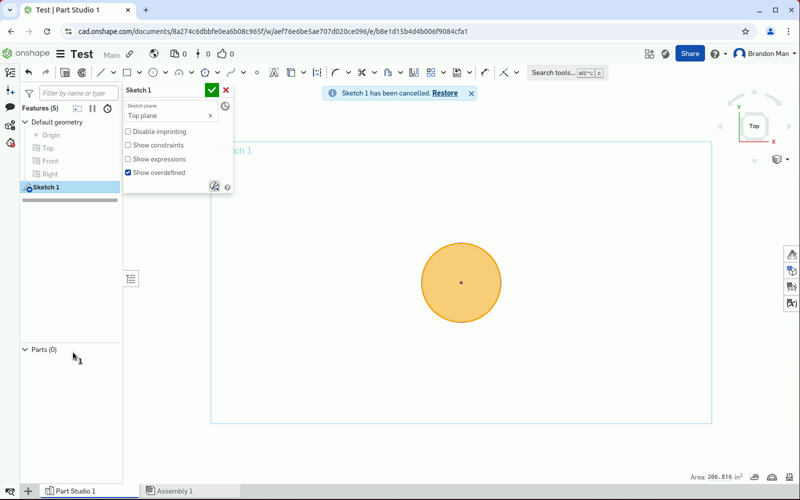
key(shift+y)
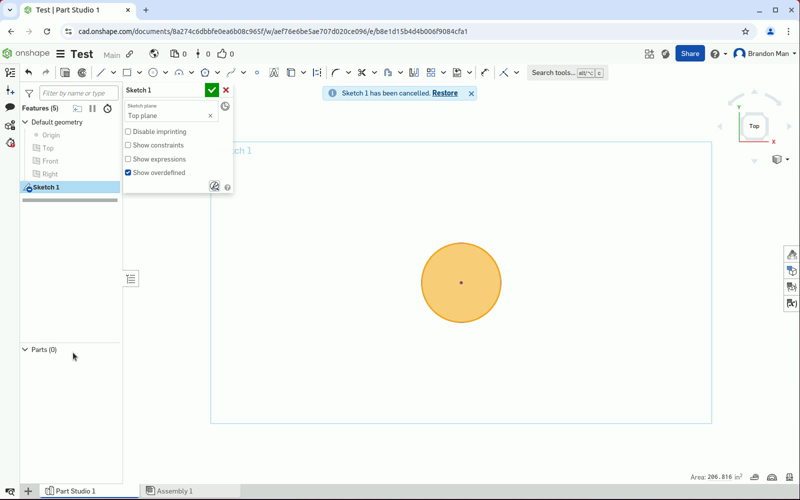
key(shift+e)
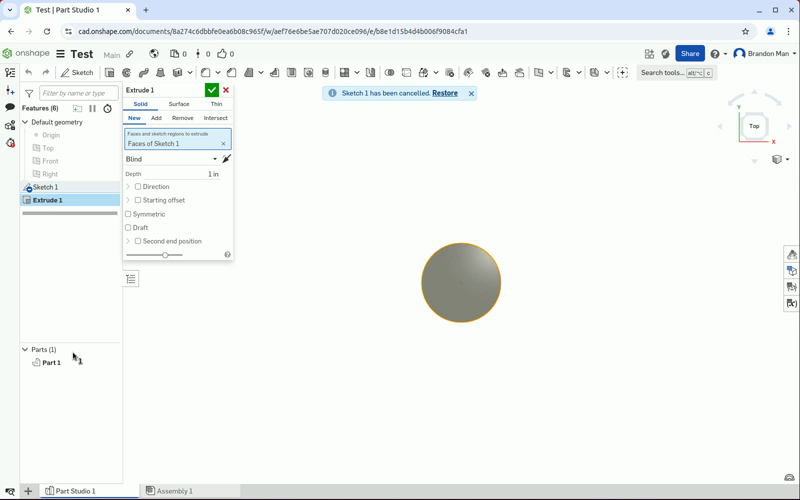
mouse_move(143, 106)
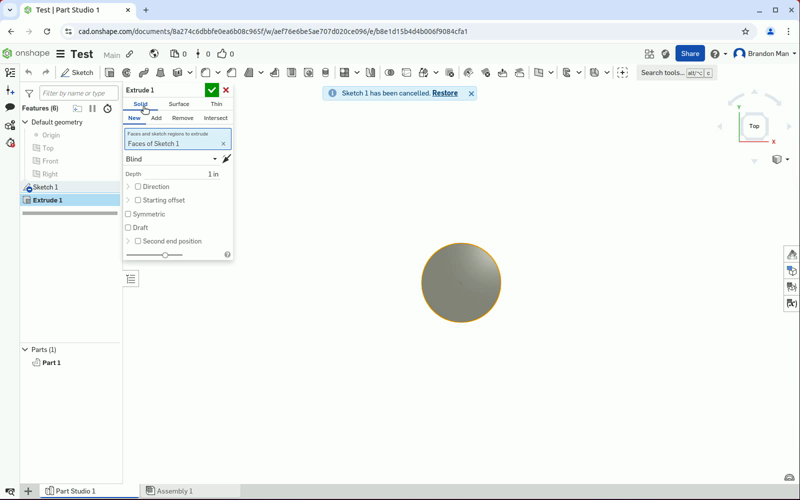
click(143, 106)
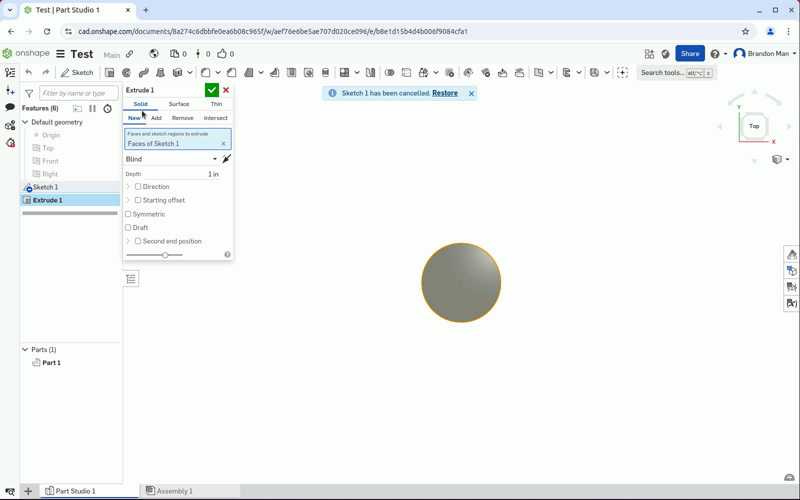
mouse_move(137, 120)
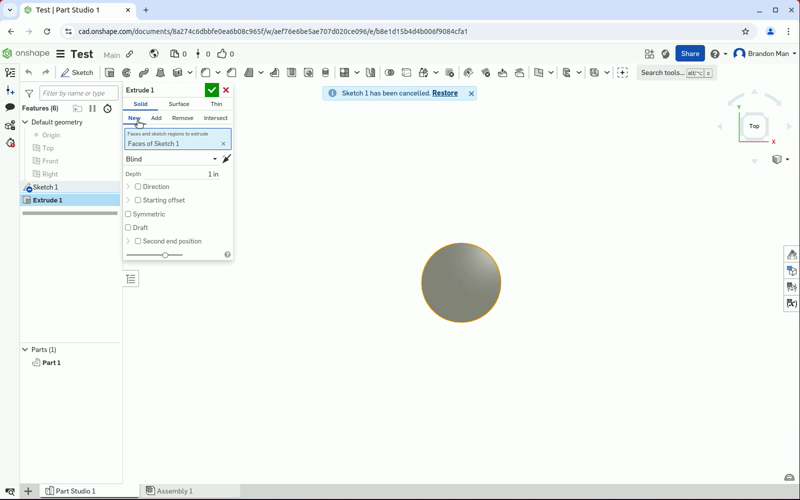
click(137, 120)
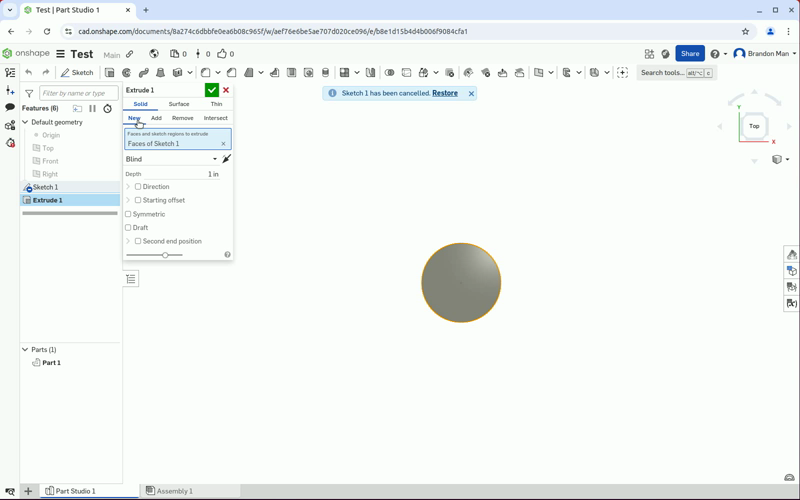
key(tab, 4)
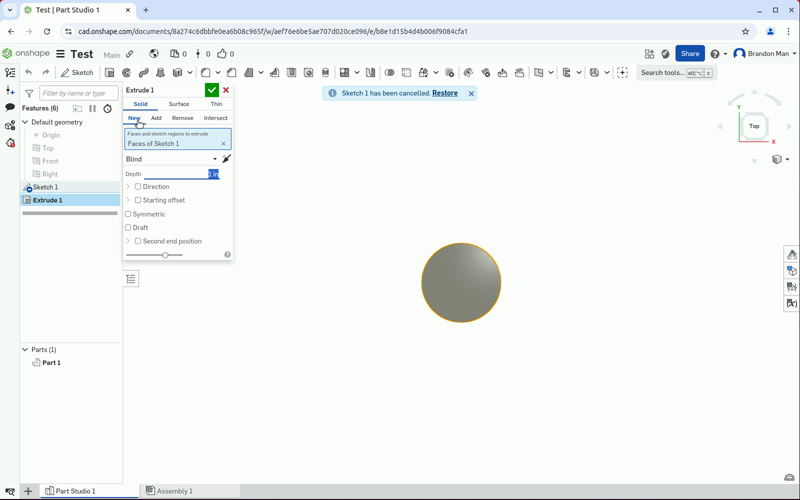
text(23.108)
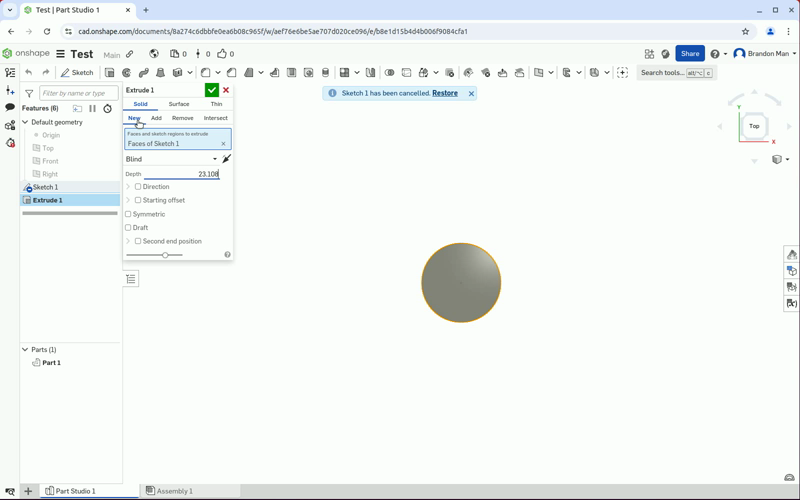
key(enter)
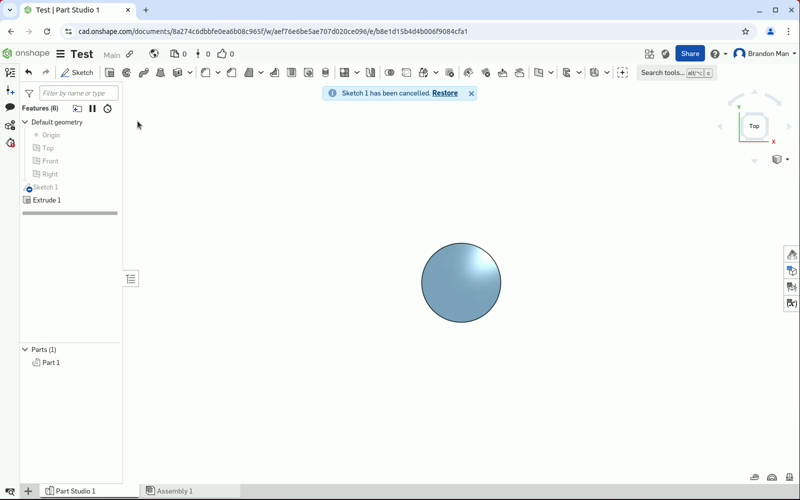
key(shift+h)
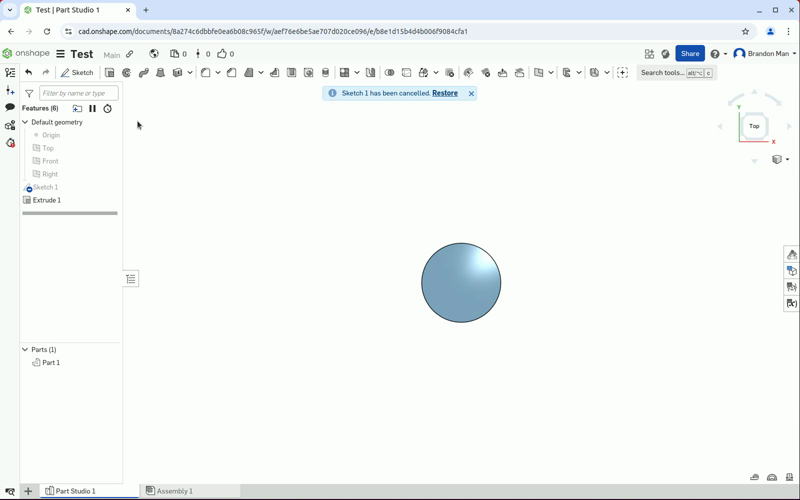
key(shift+h)
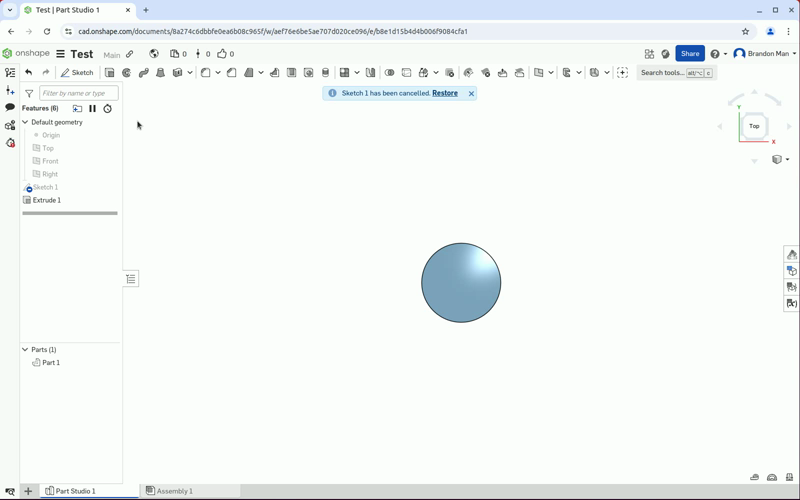
mouse_move(73, 189)
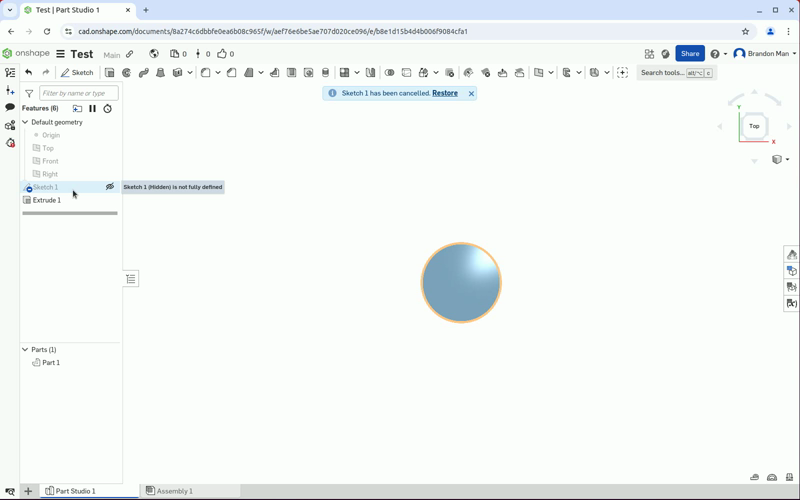
click(73, 189)
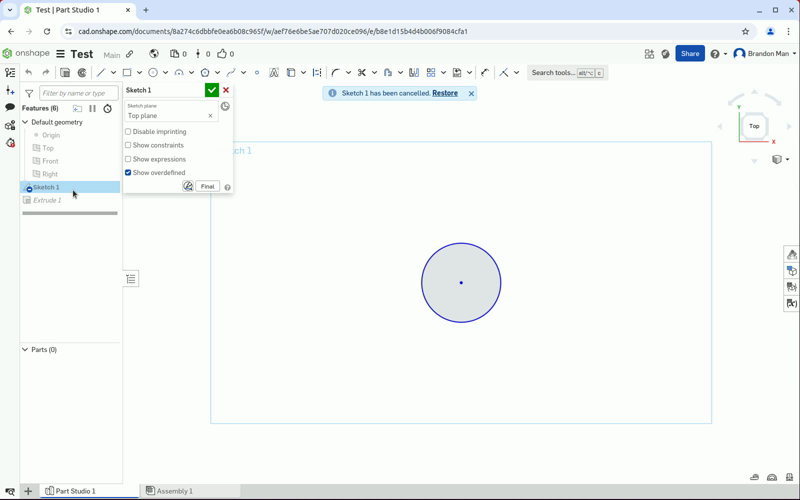
mouse_move(229, 92)
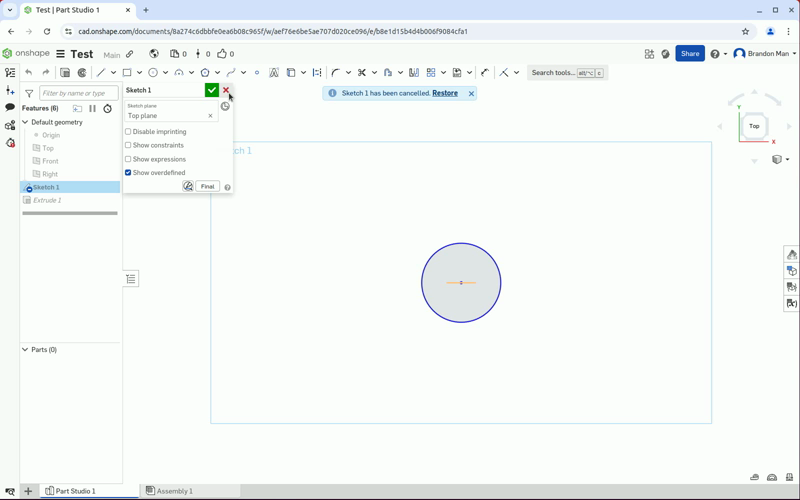
click(229, 92)
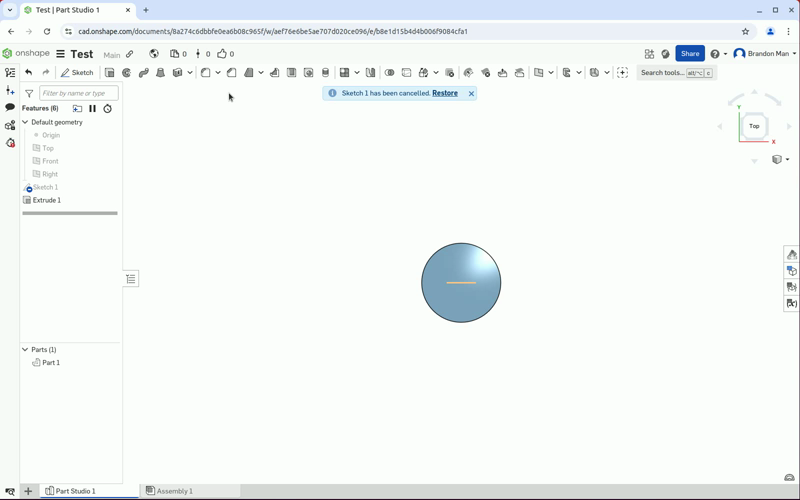
mouse_move(541, 75)
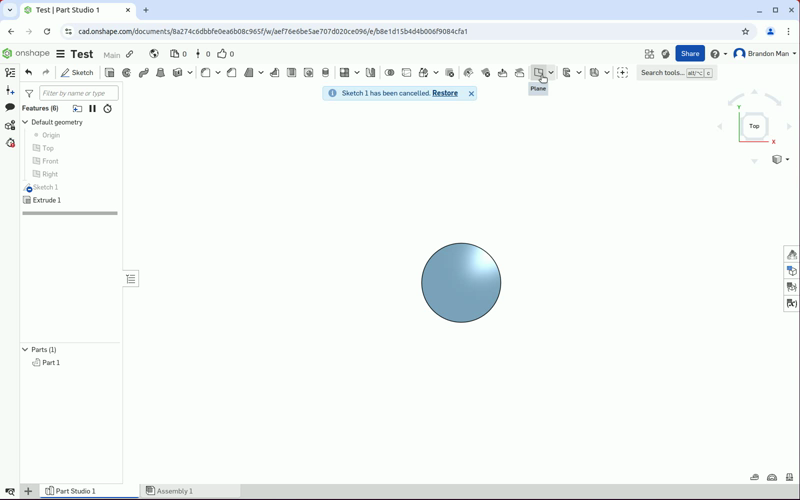
click(541, 75)
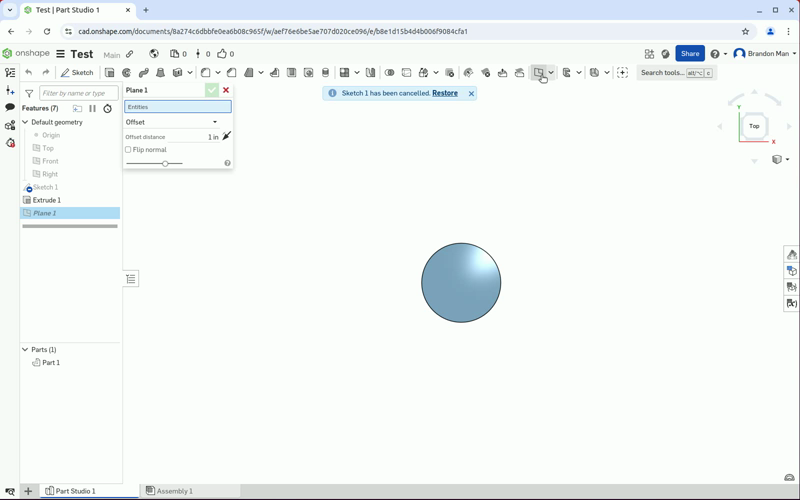
mouse_move(73, 150)
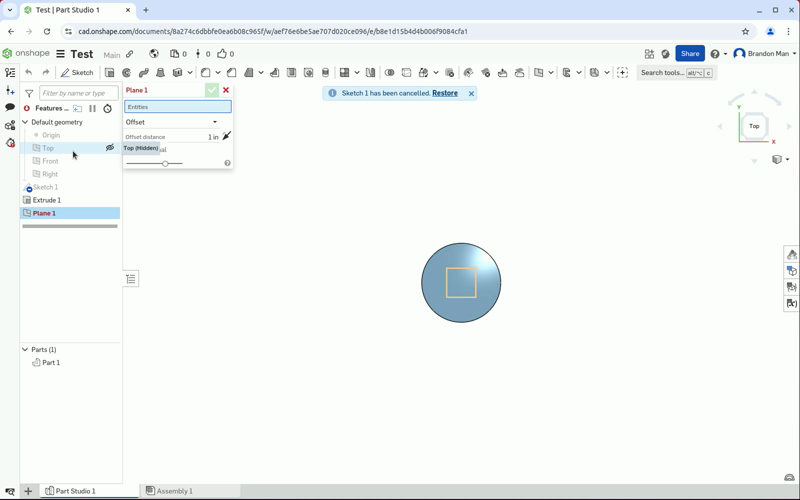
click(73, 150)
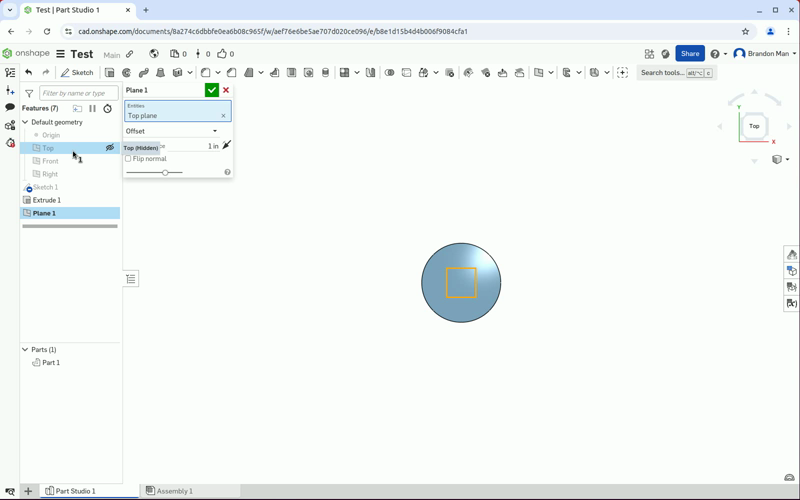
key(tab, 2)
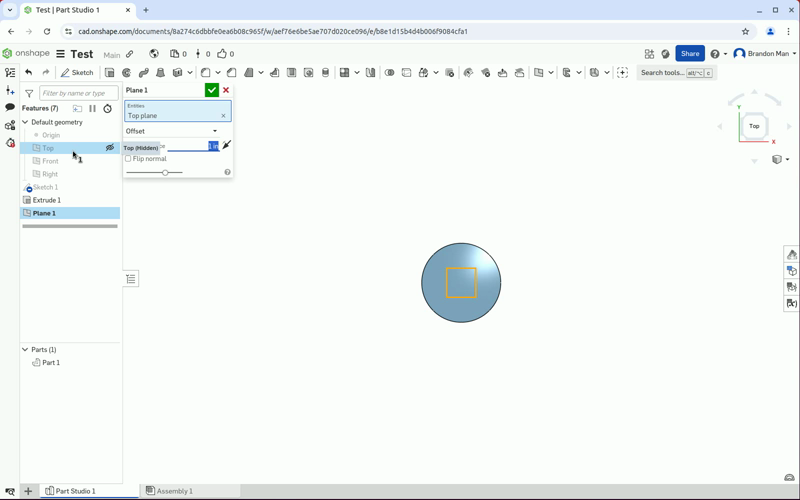
text(23.108)
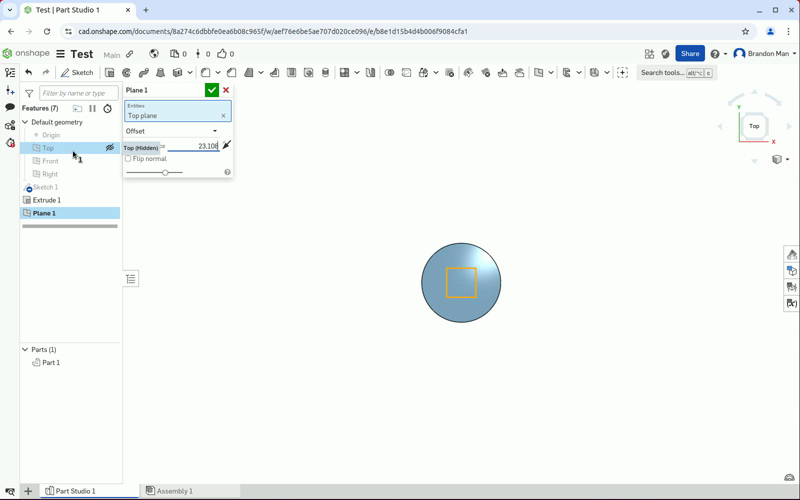
key(enter, 2)
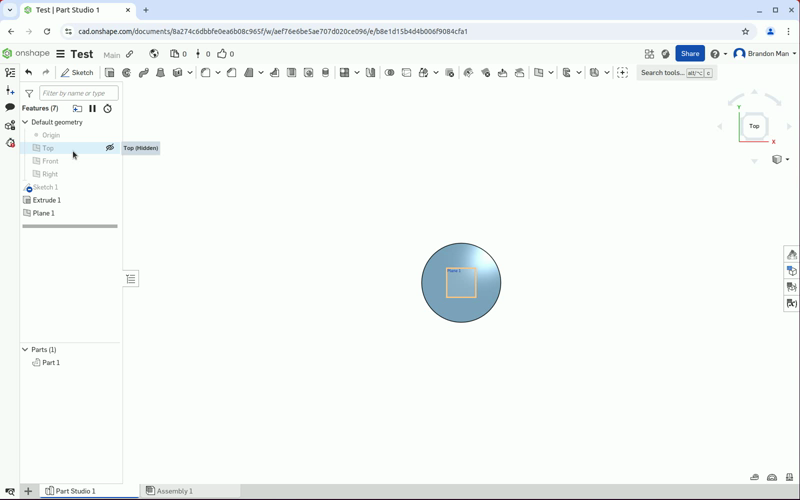
key(shift+s)
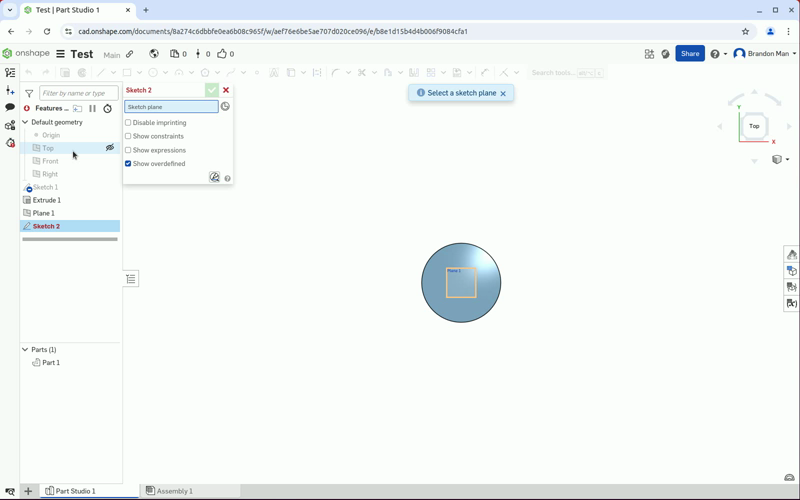
mouse_move(73, 215)
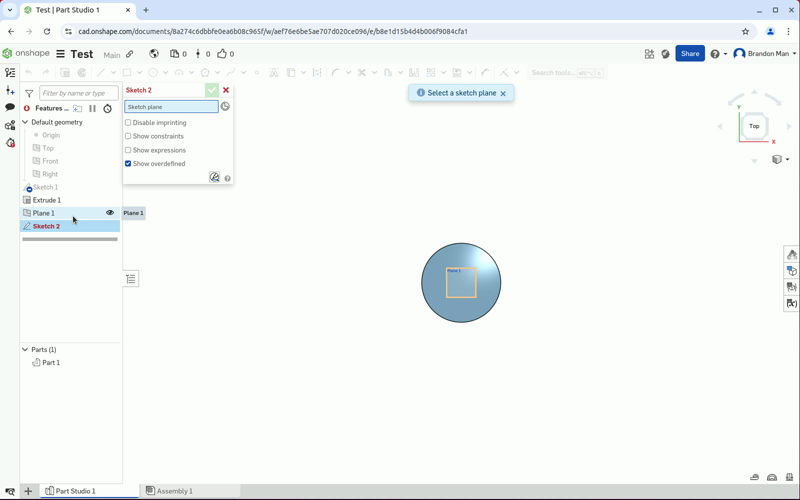
click(73, 215)
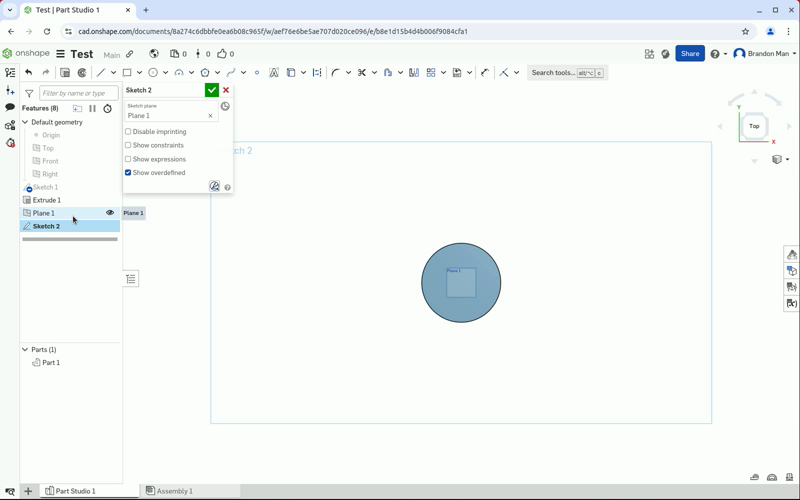
mouse_move(73, 352)
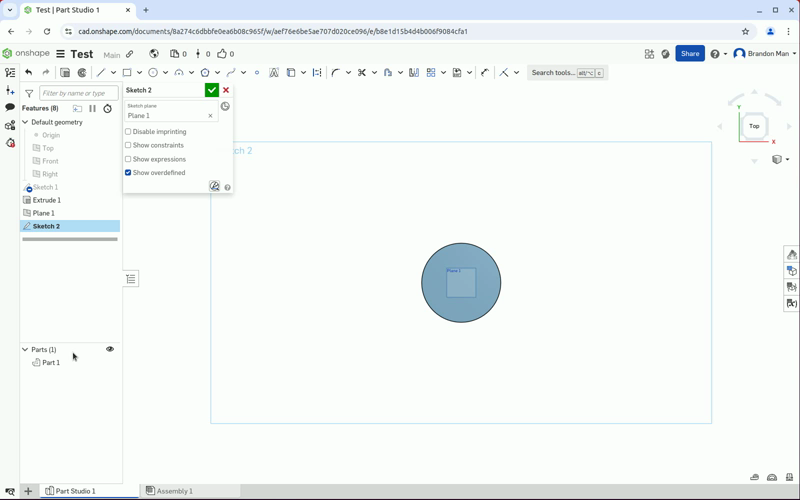
key(y)
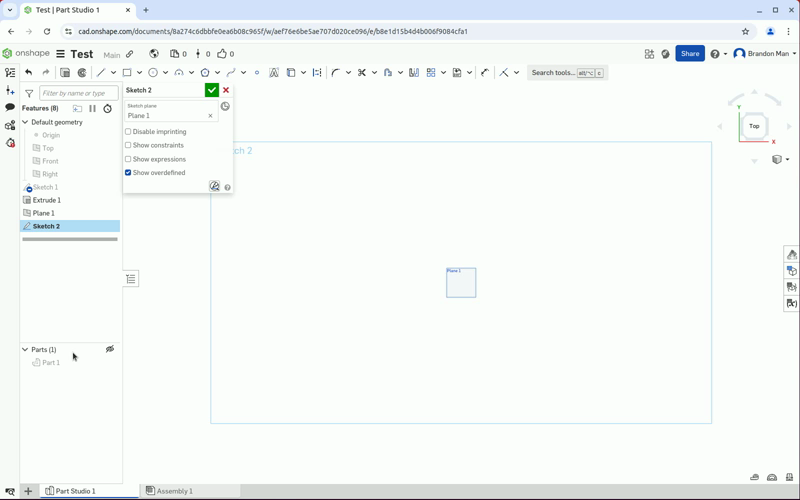
key(l)
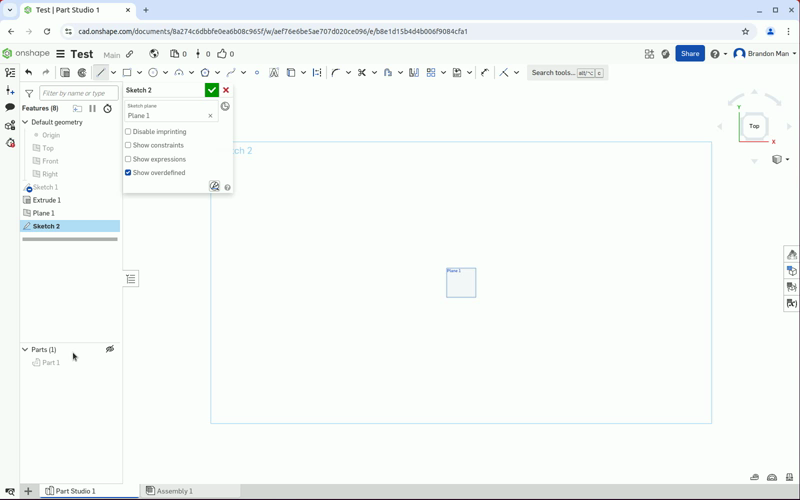
key_down(shift)
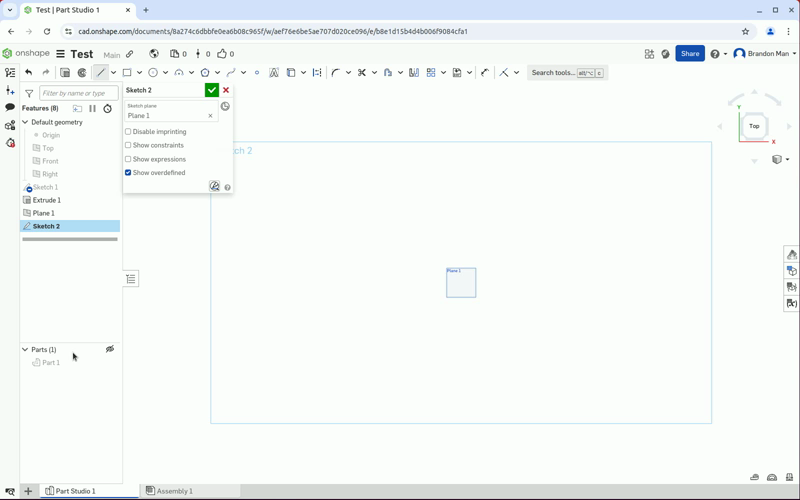
mouse_move(358, 376)
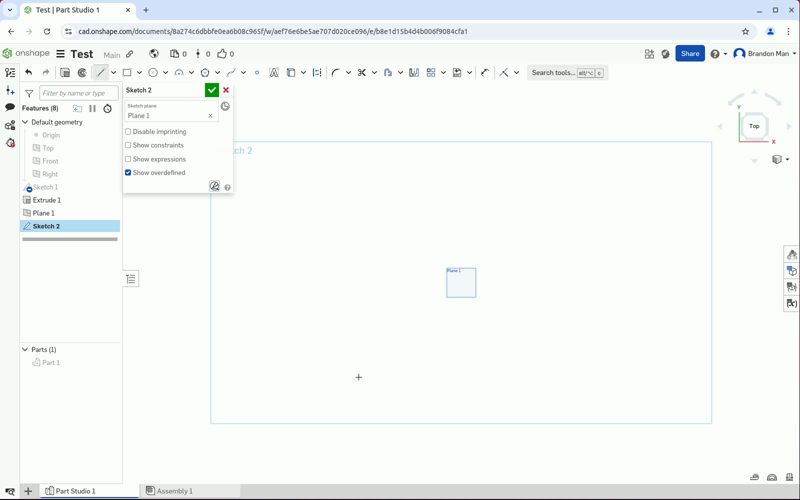
click(358, 376)
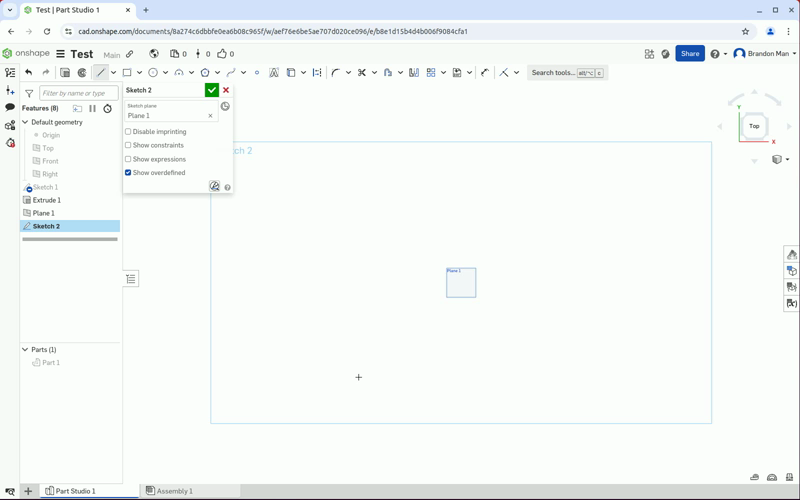
key_up(shift)
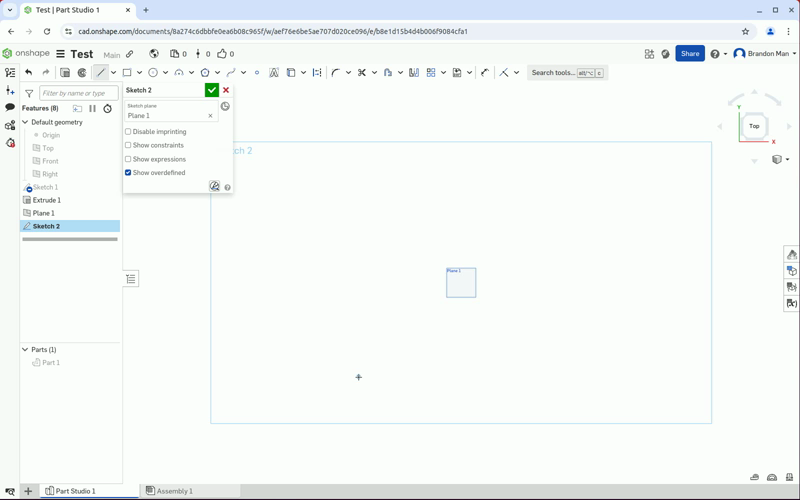
key_down(shift)
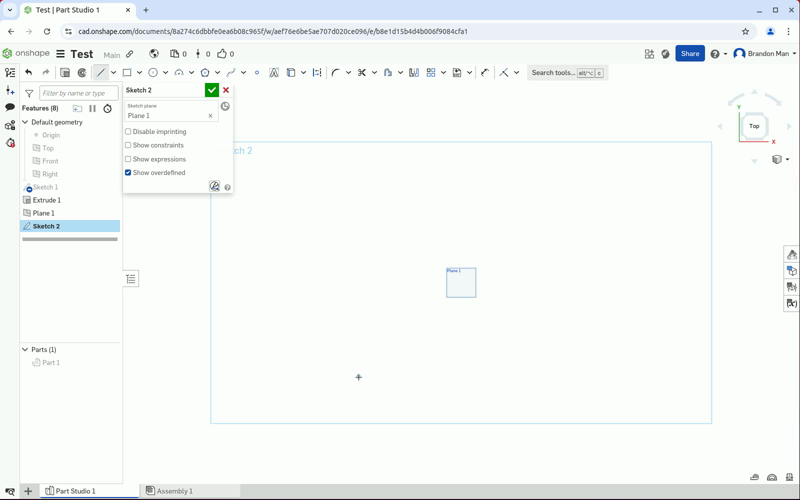
mouse_move(570, 376)
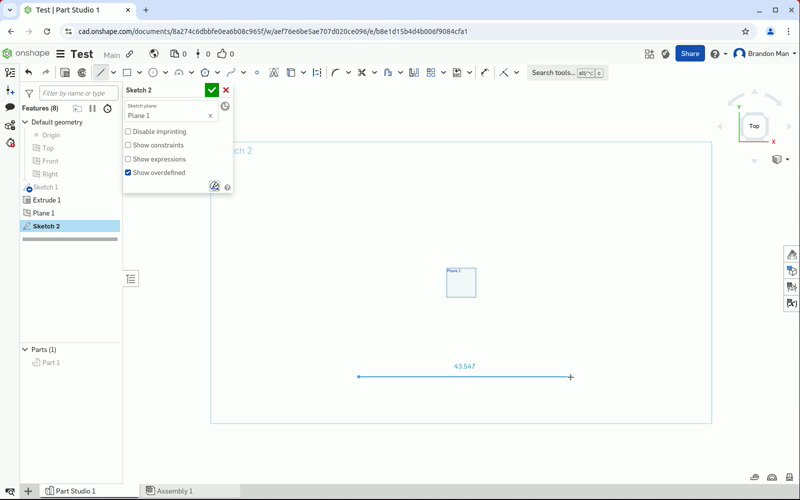
click(570, 376)
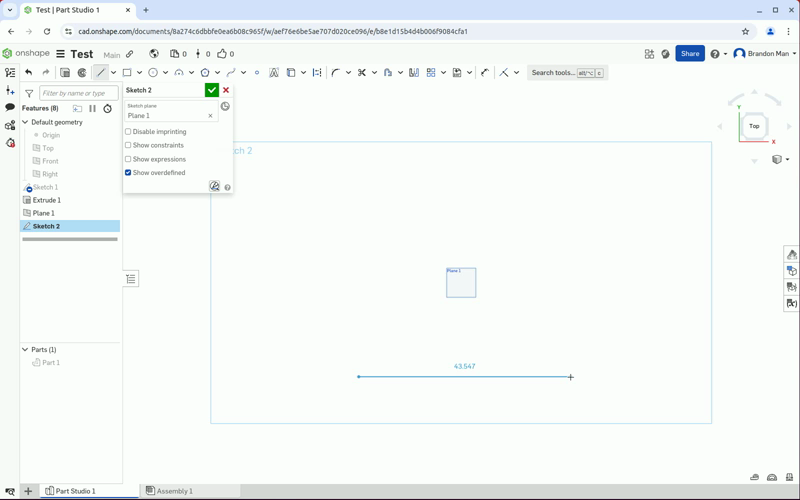
key_up(shift)
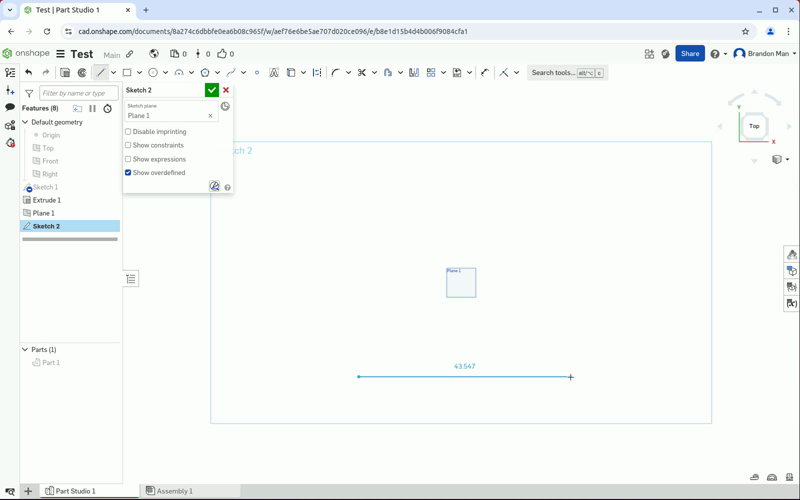
key_down(shift)
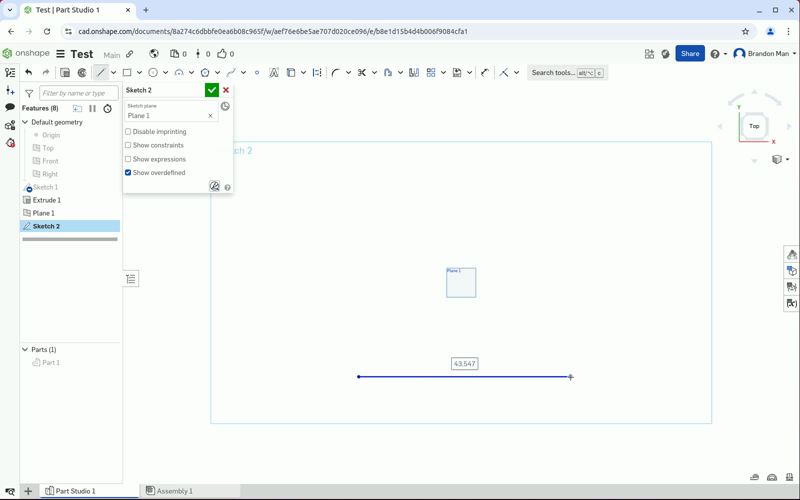
mouse_move(570, 191)
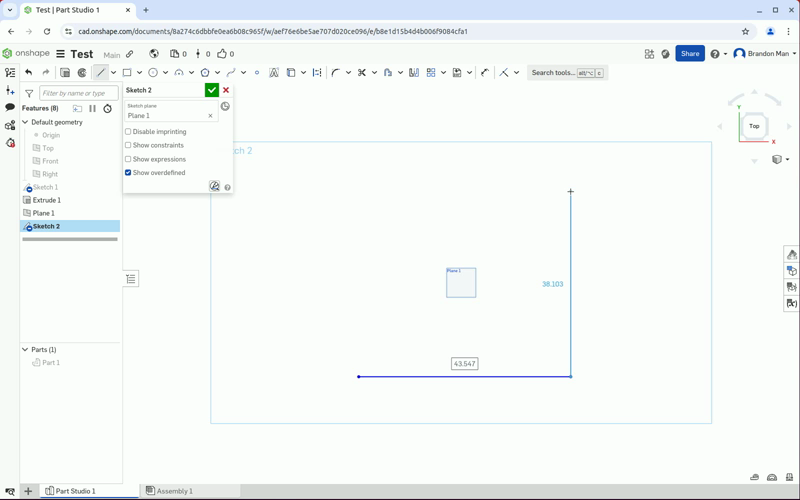
click(570, 191)
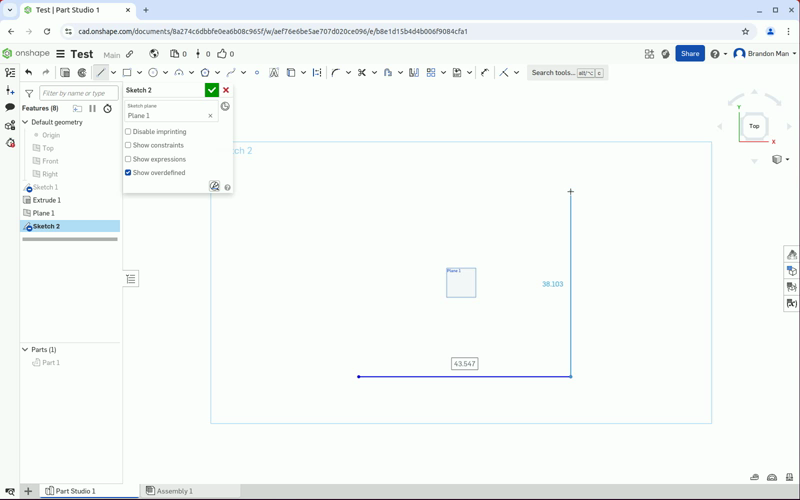
key_up(shift)
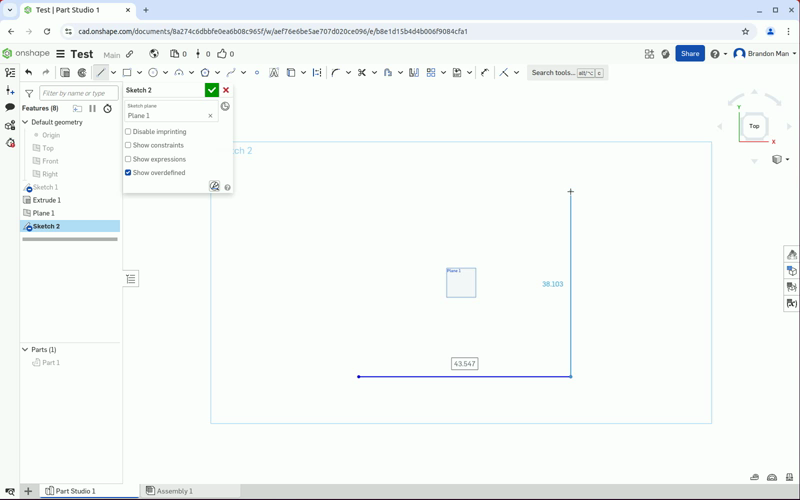
key_down(shift)
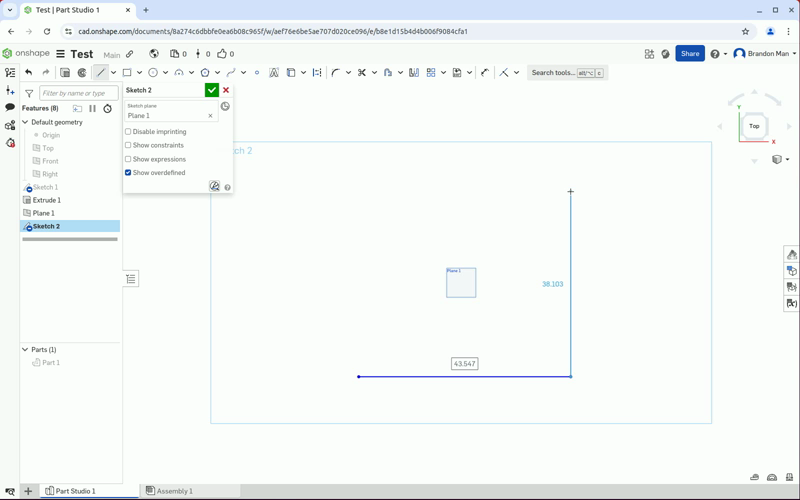
mouse_move(358, 191)
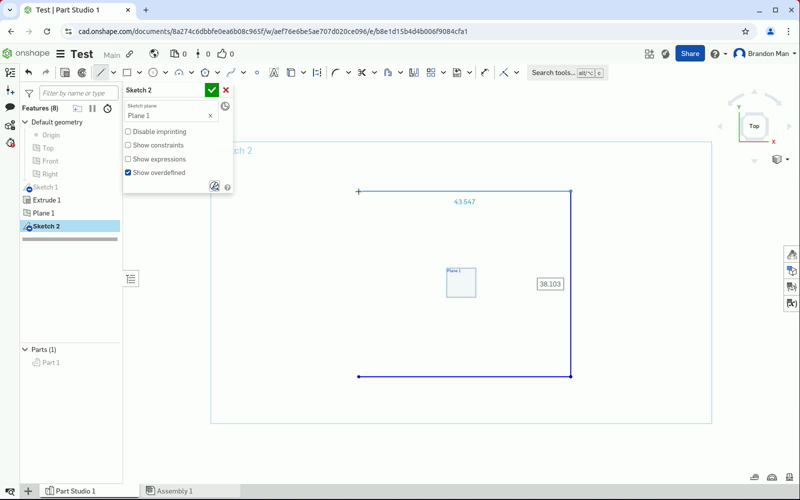
click(358, 191)
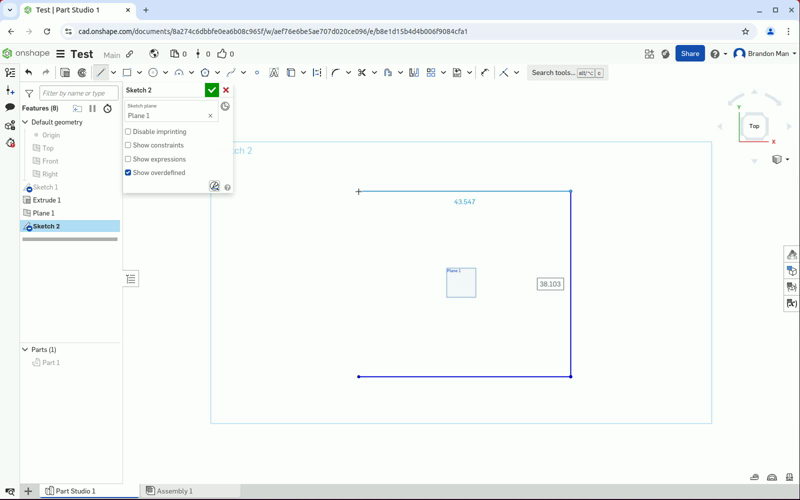
key_up(shift)
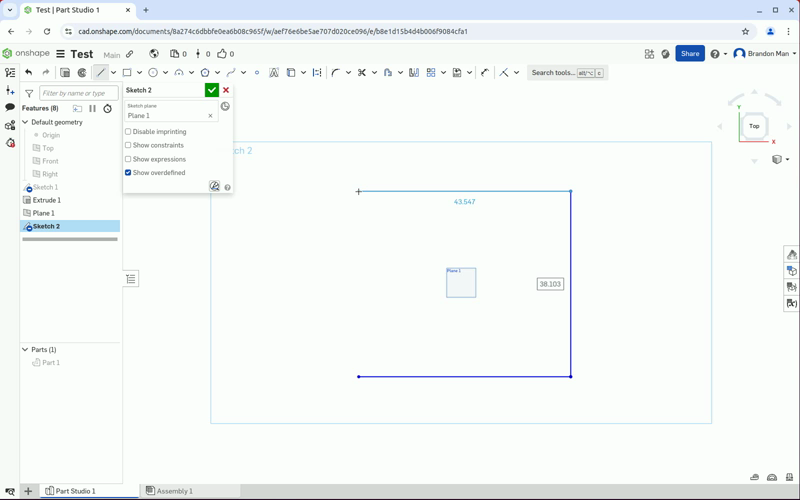
key_down(shift)
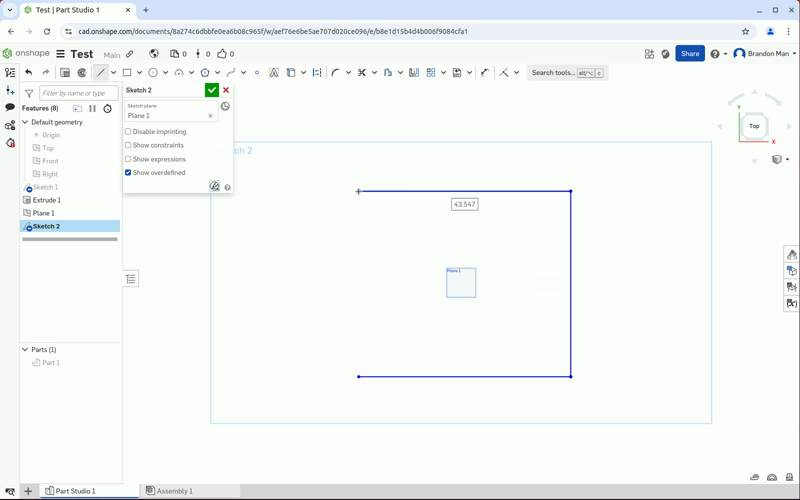
mouse_move(358, 376)
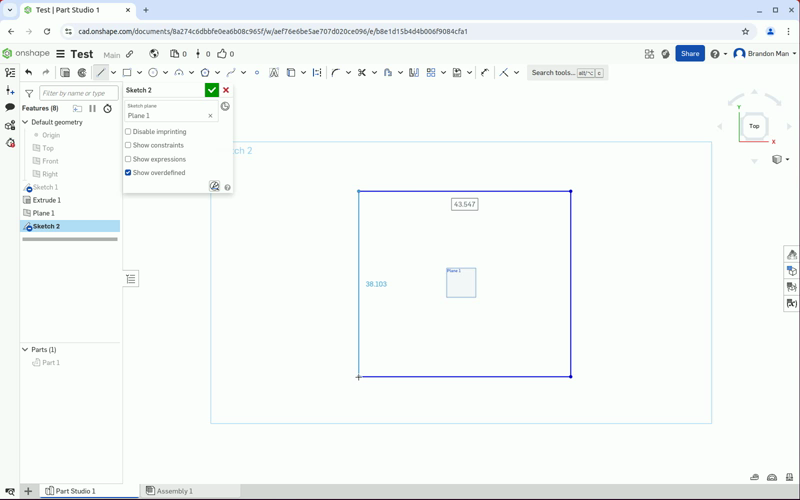
key_up(shift)
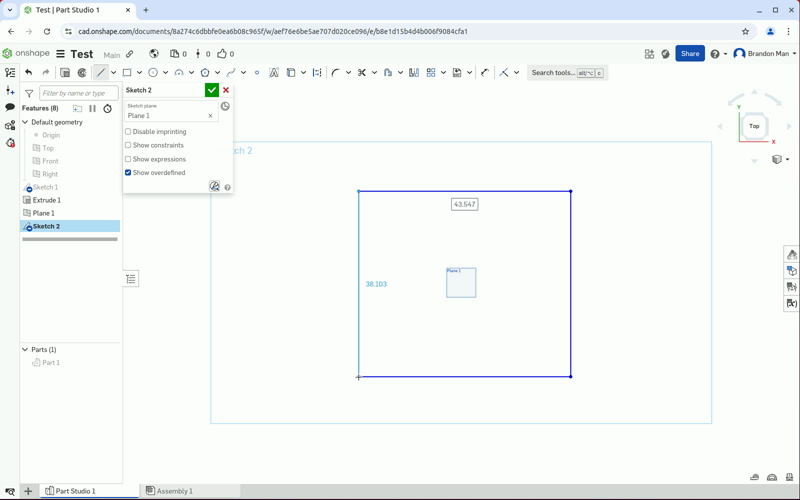
click(358, 376)
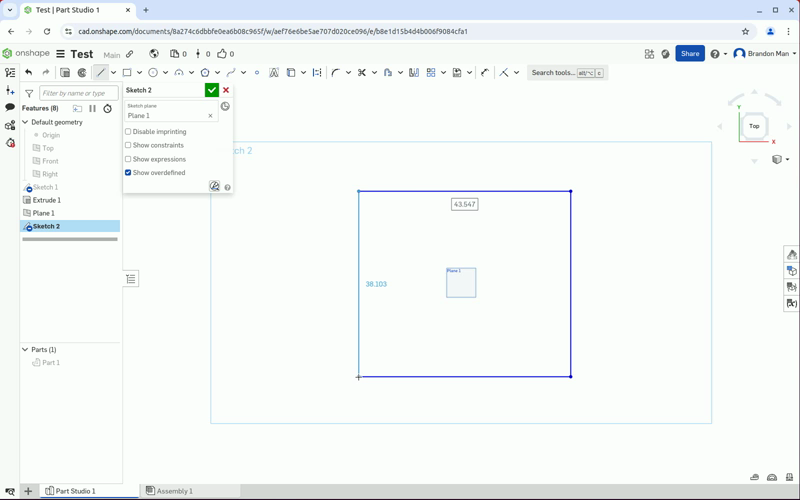
key(esc)
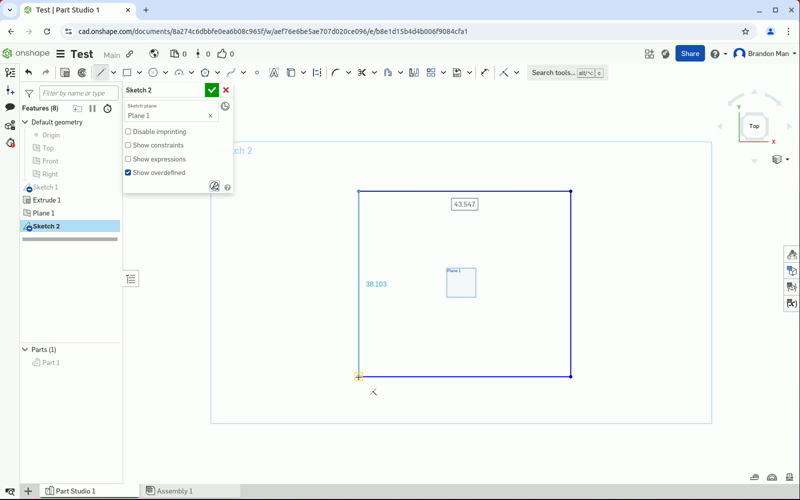
key(c)
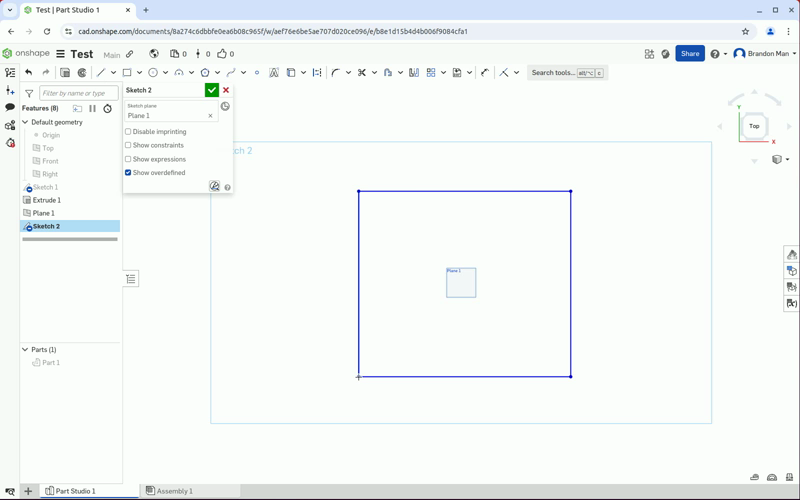
key_down(shift)
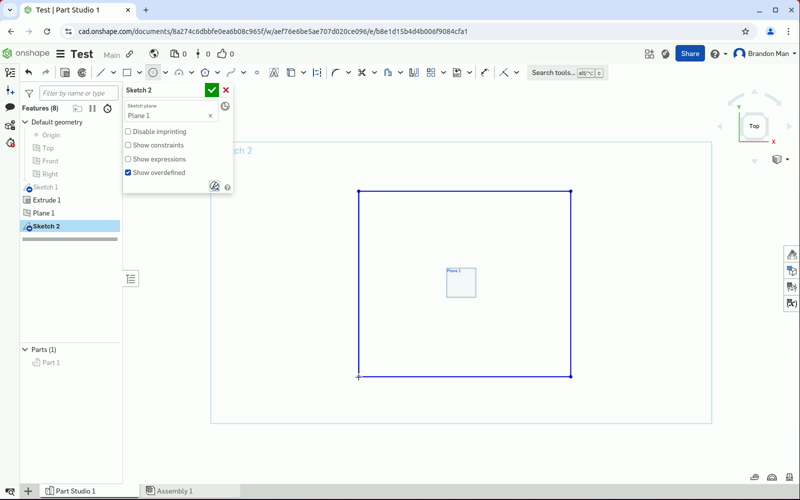
mouse_move(459, 282)
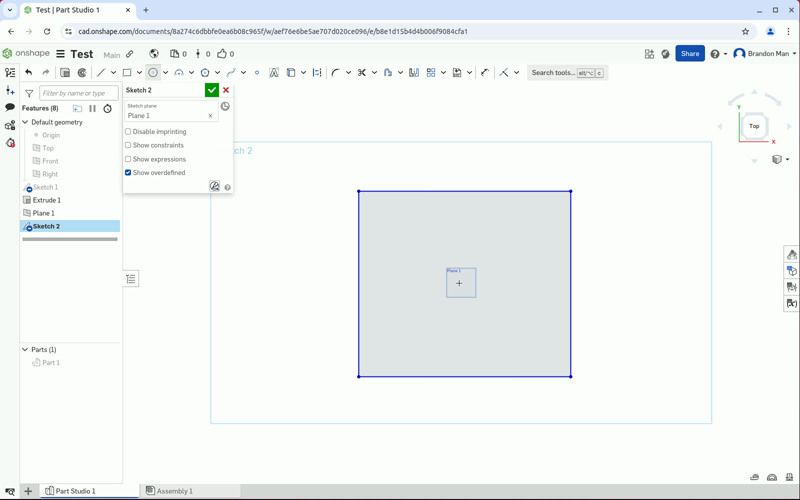
click(459, 282)
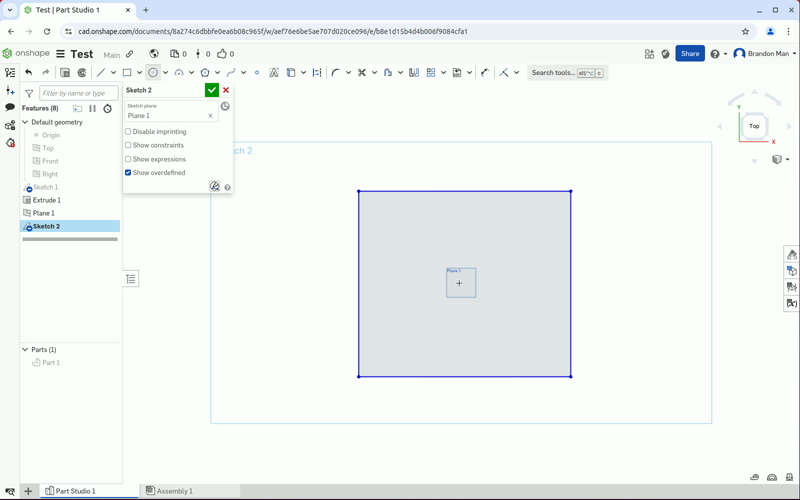
key_up(shift)
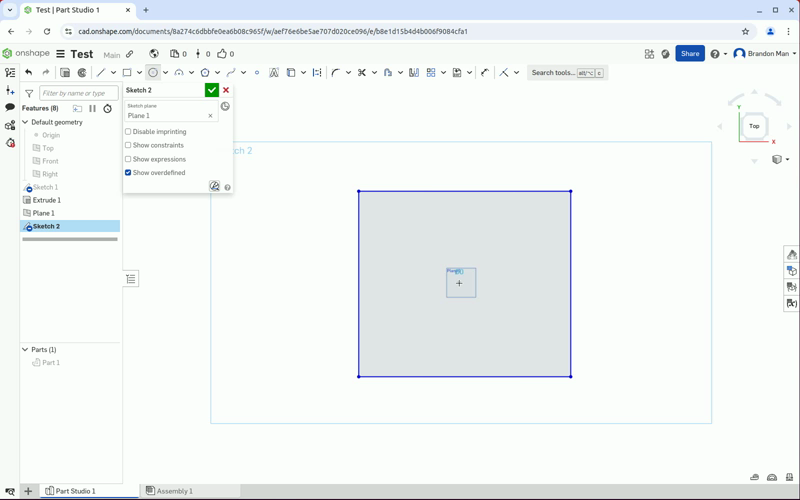
mouse_move(497, 282)
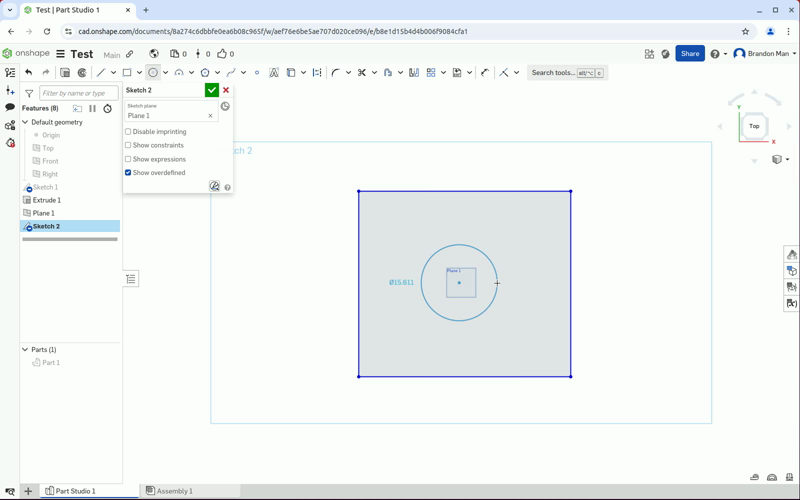
click(497, 282)
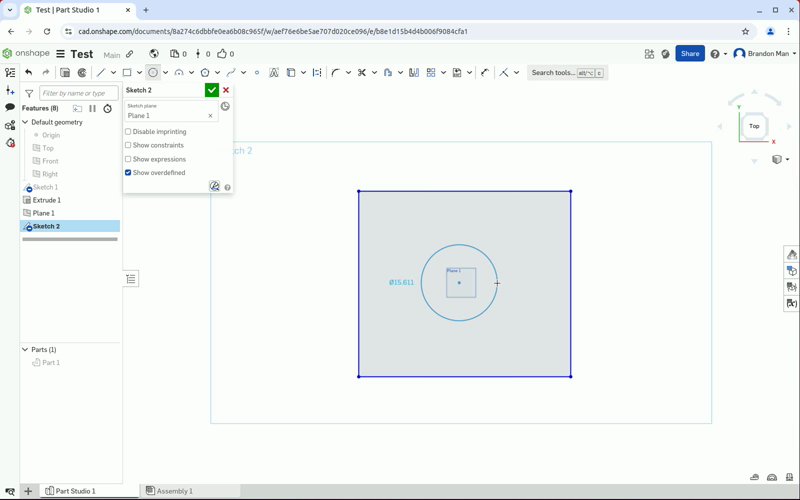
key(esc)
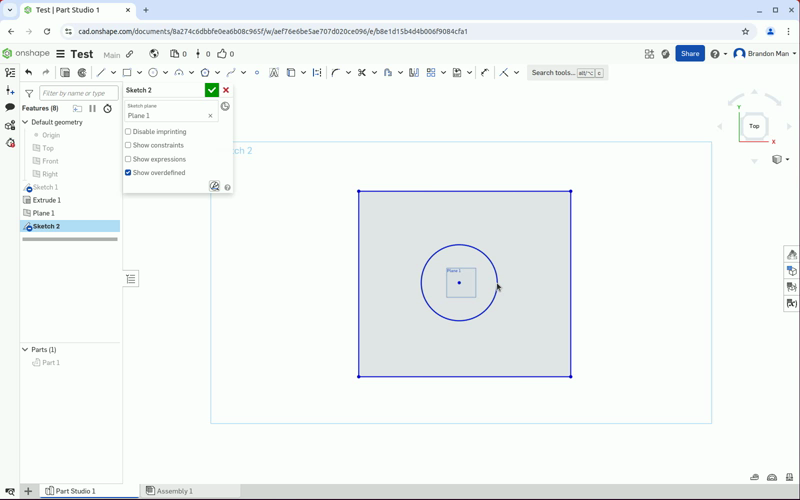
mouse_move(383, 321)
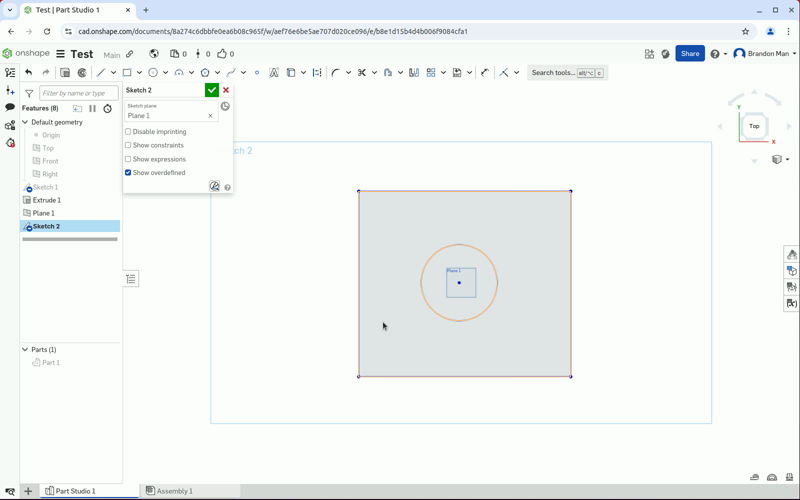
click(383, 321)
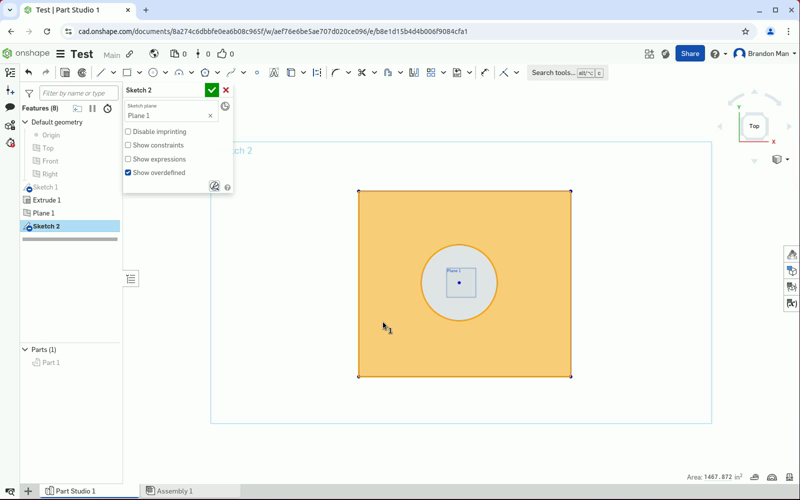
mouse_move(73, 352)
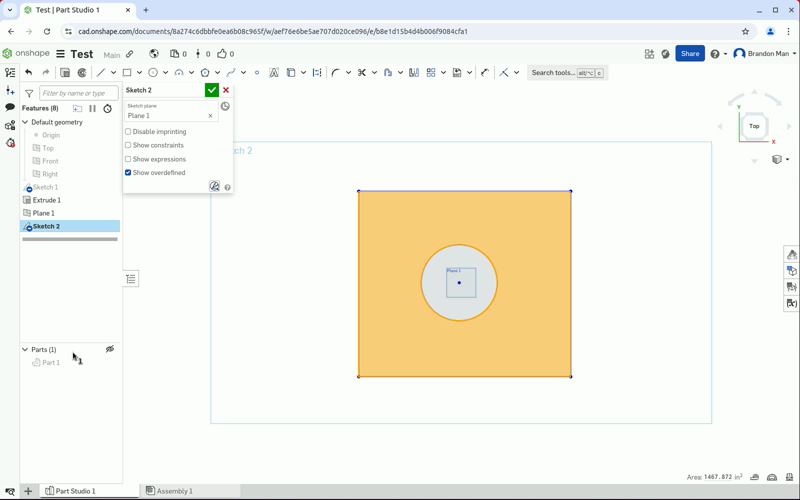
key(shift+y)
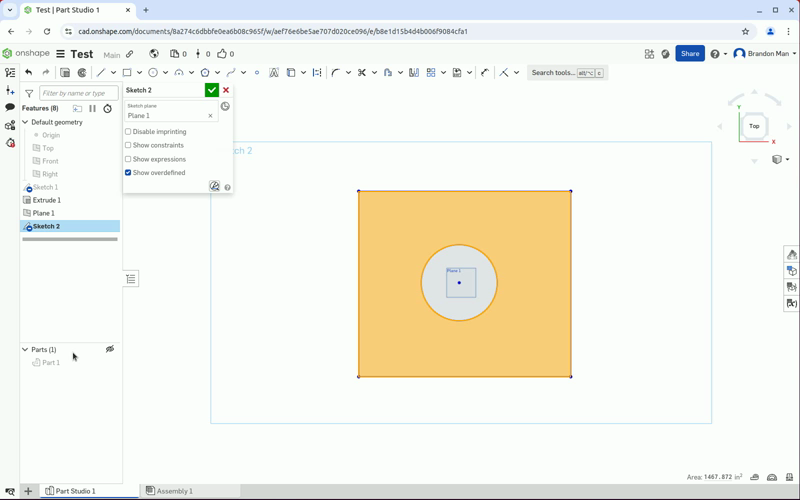
key(shift+e)
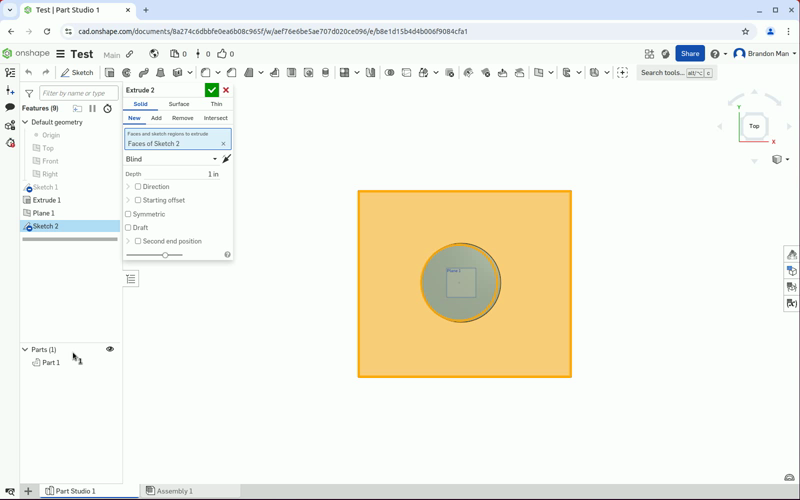
mouse_move(143, 106)
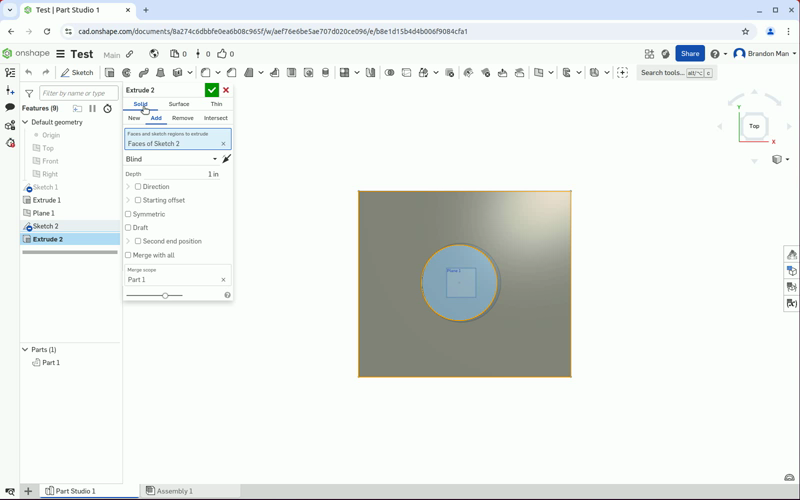
click(143, 106)
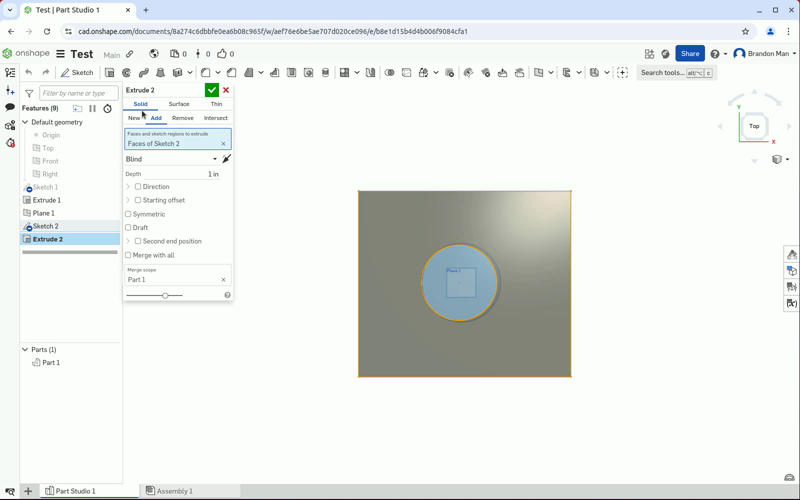
mouse_move(137, 120)
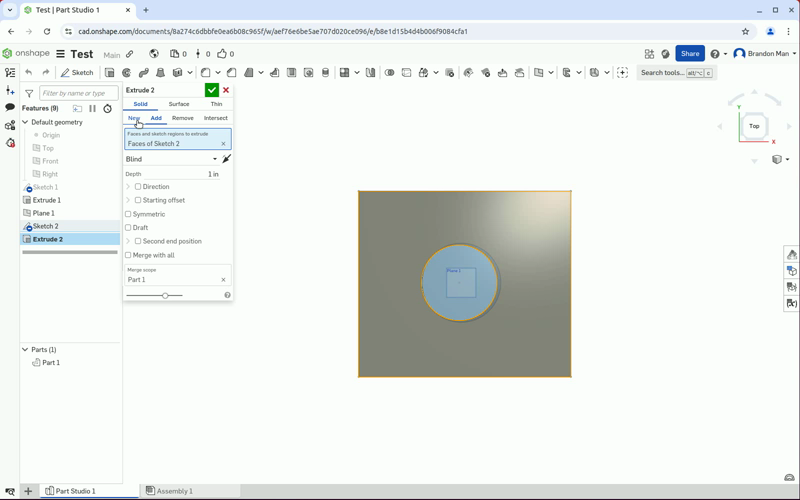
click(137, 120)
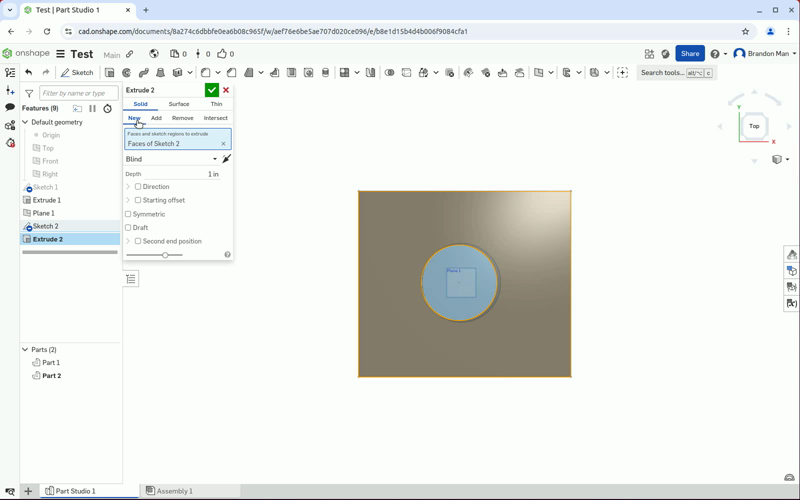
key(tab, 4)
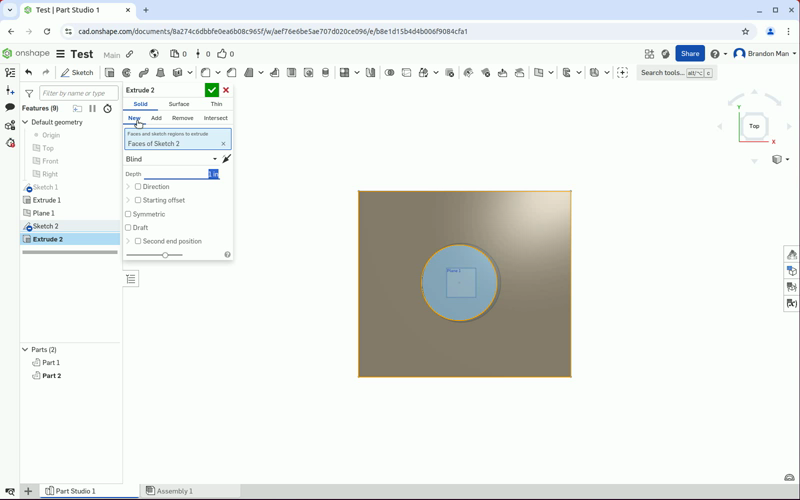
text(11.554)
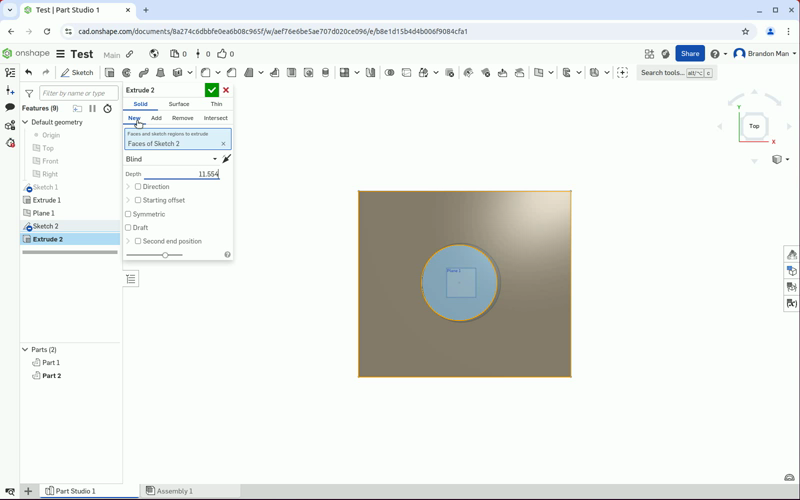
key(enter)
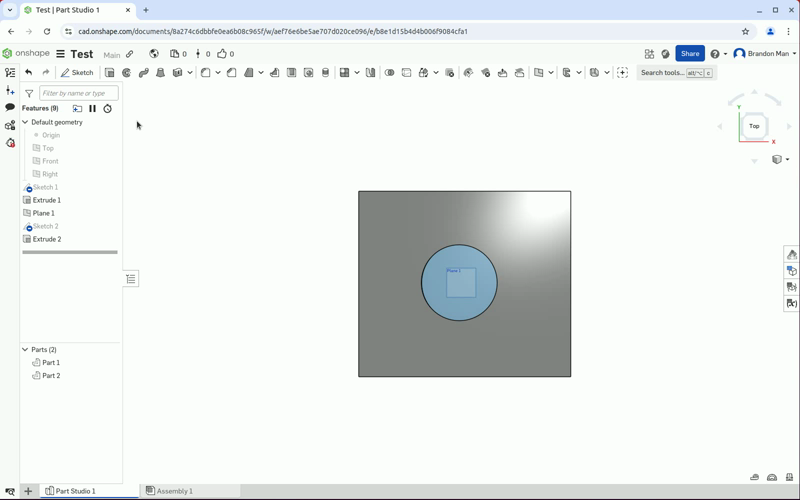
key(shift+h)
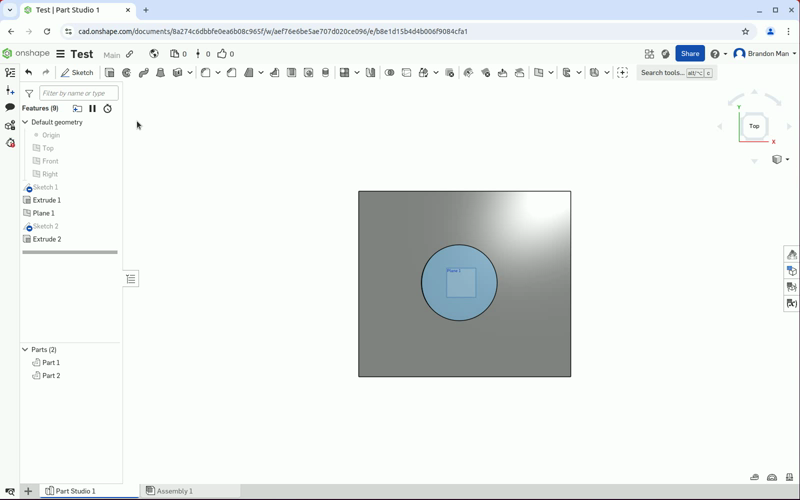
key(shift+h)
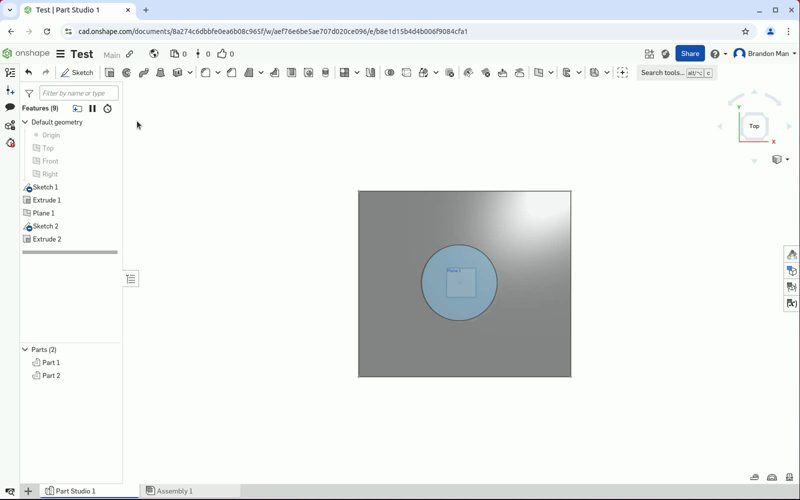
key(shift+7)
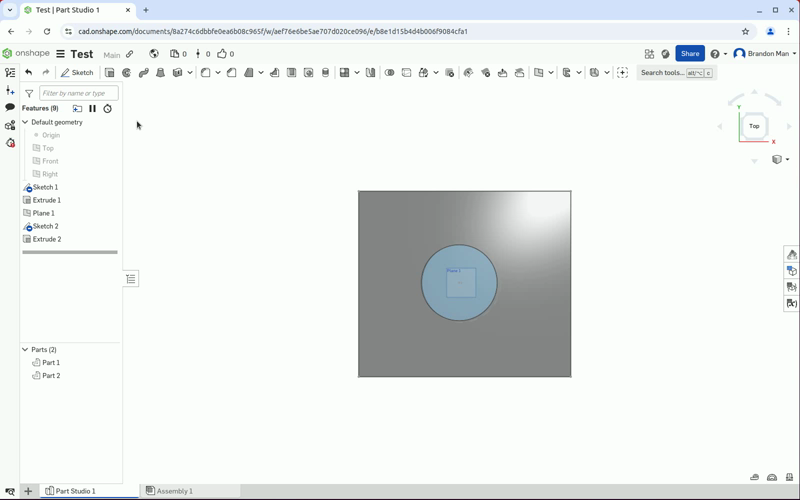
key(up, 3)
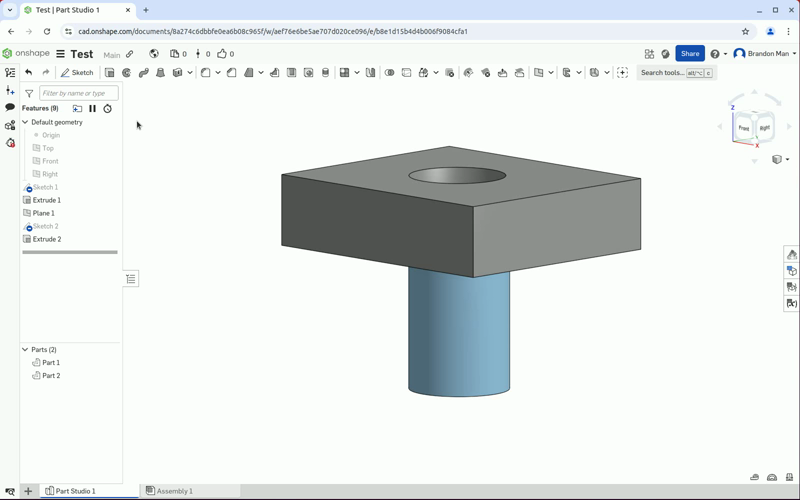
key(left, 3)
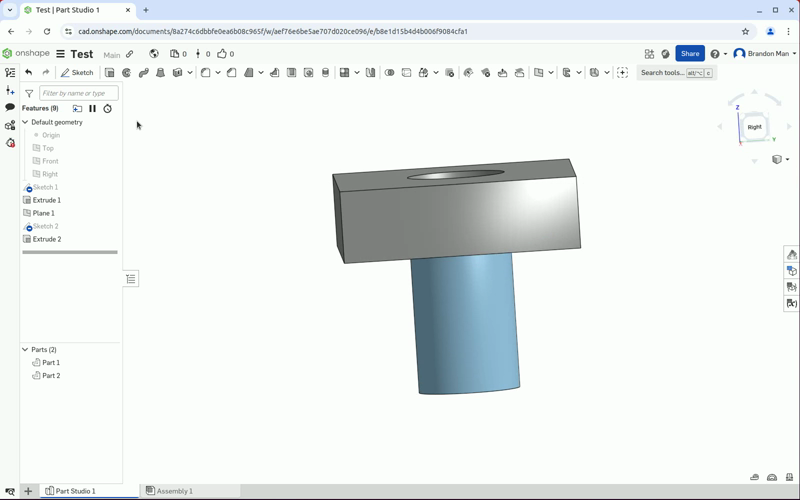
key(right, 3)
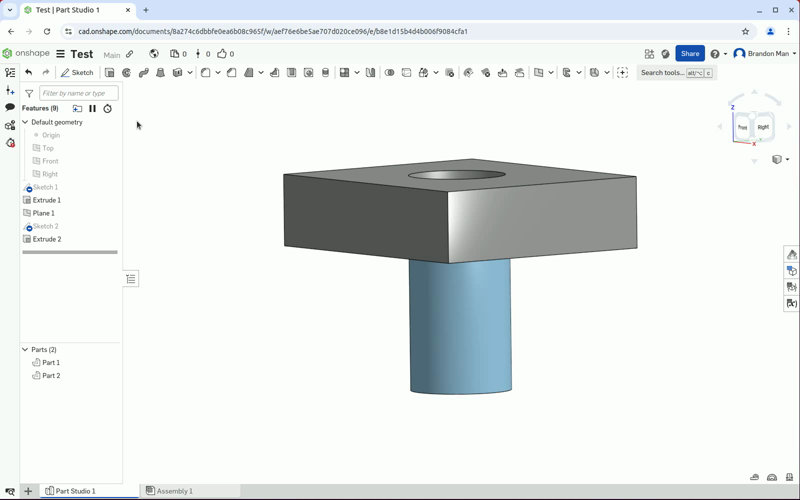
key(down, 3)
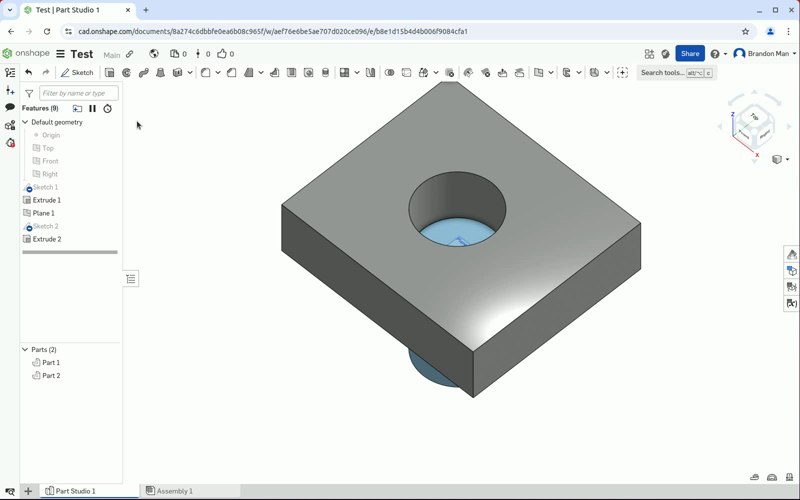
mouse_move(73, 189)
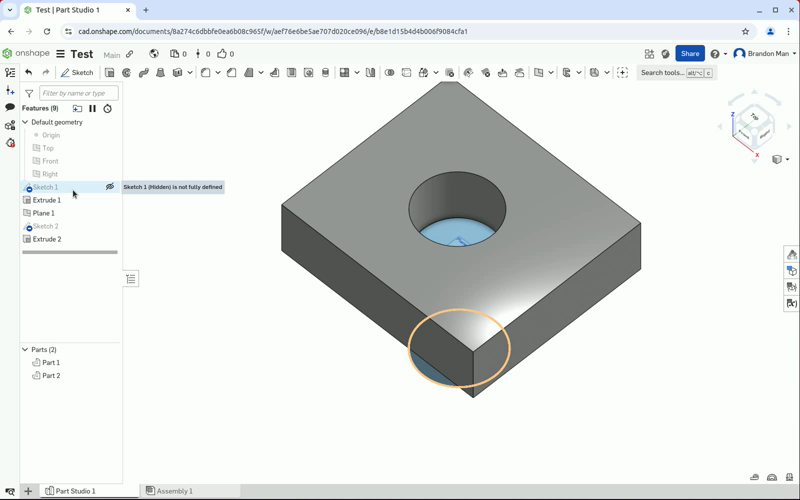
click(73, 189)